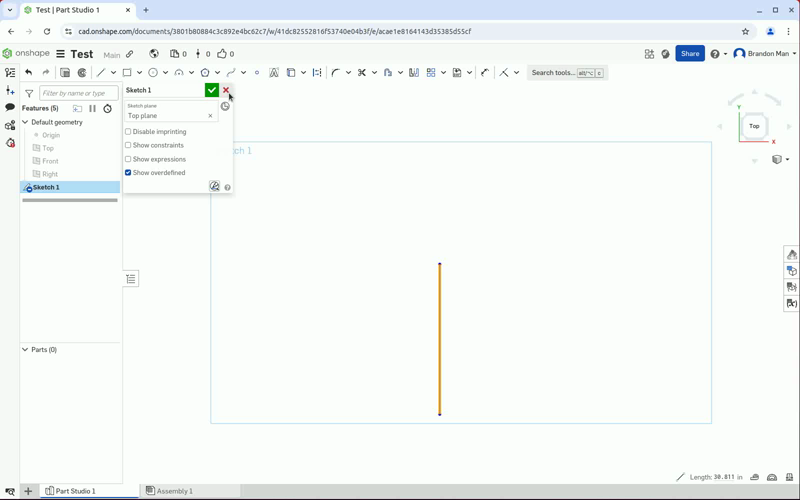
key(shift+h)
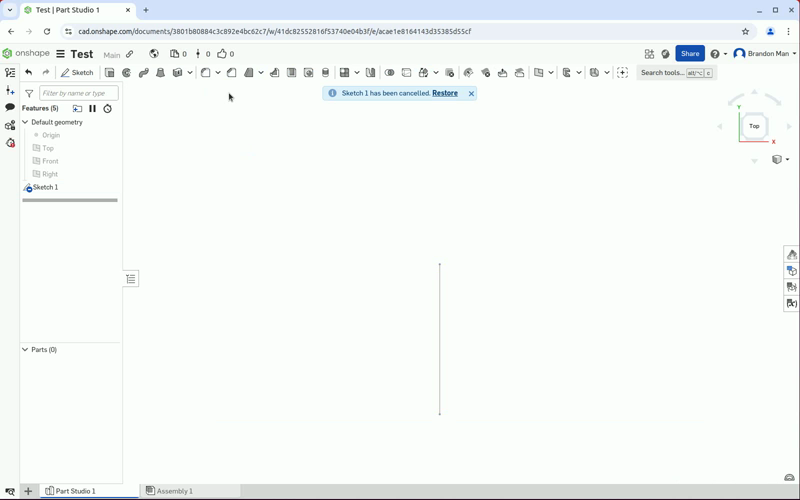
key(shift+s)
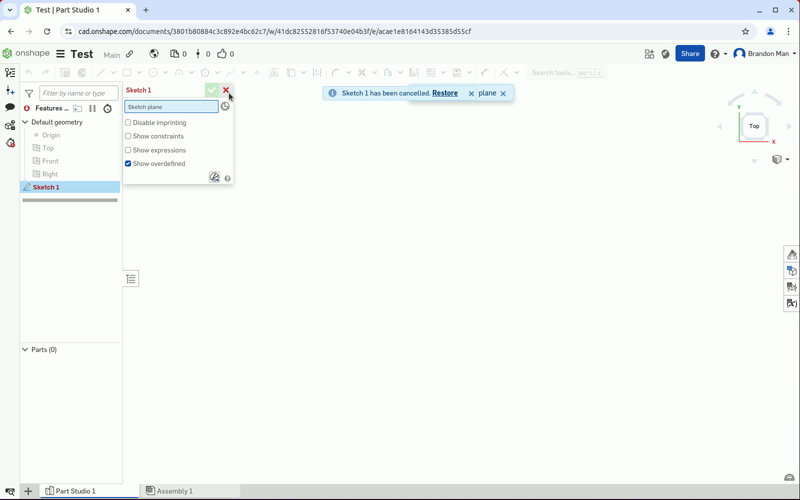
mouse_move(73, 150)
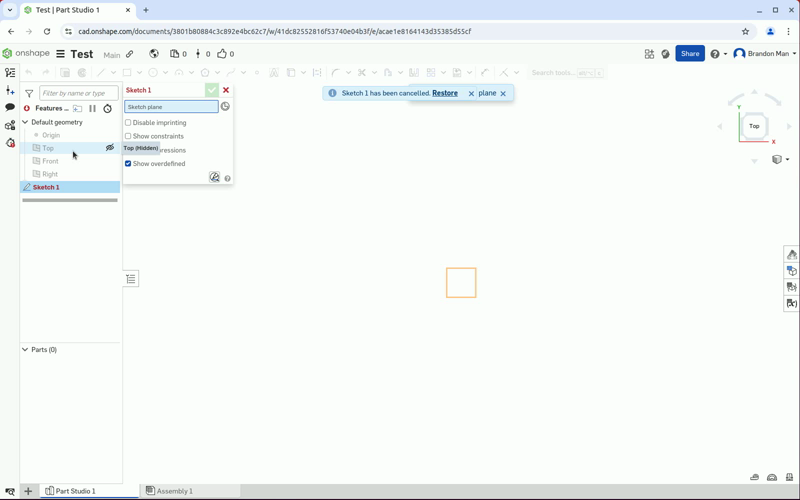
click(73, 150)
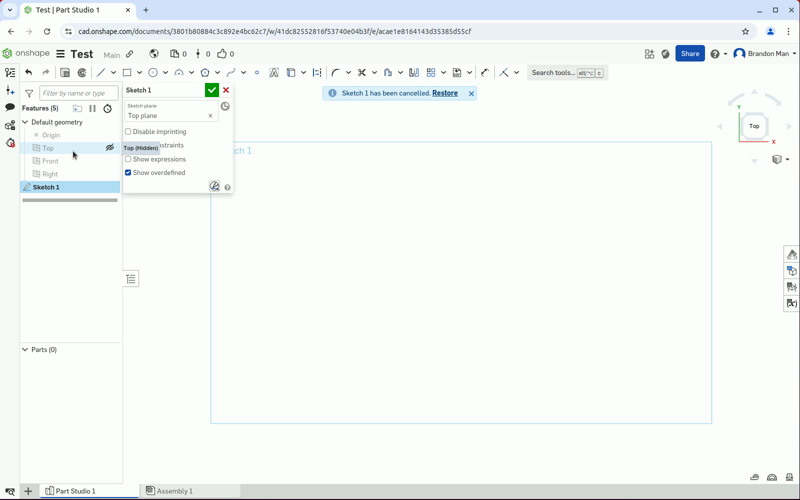
mouse_move(73, 352)
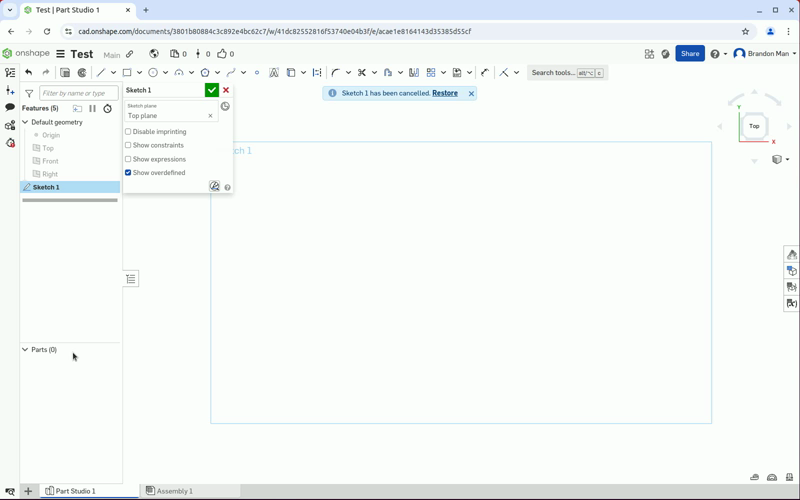
key(y)
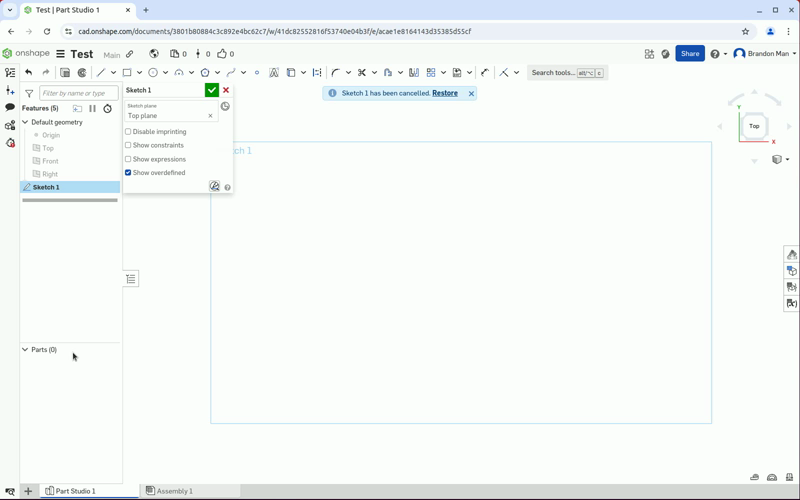
key(l)
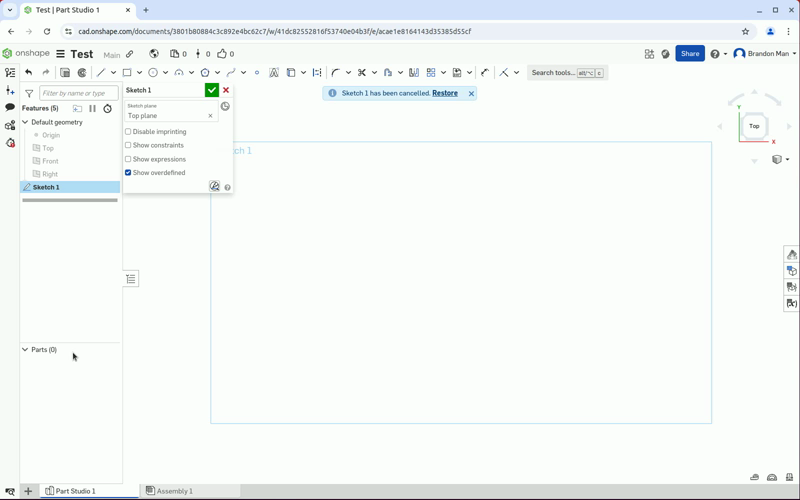
key_down(shift)
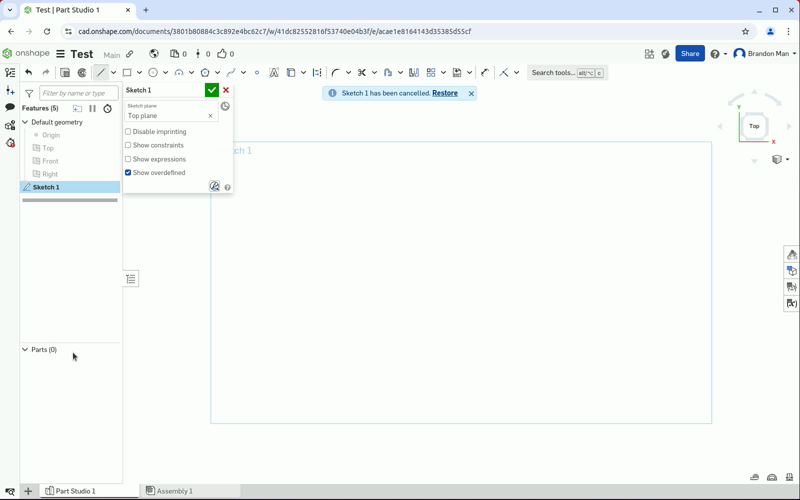
mouse_move(348, 389)
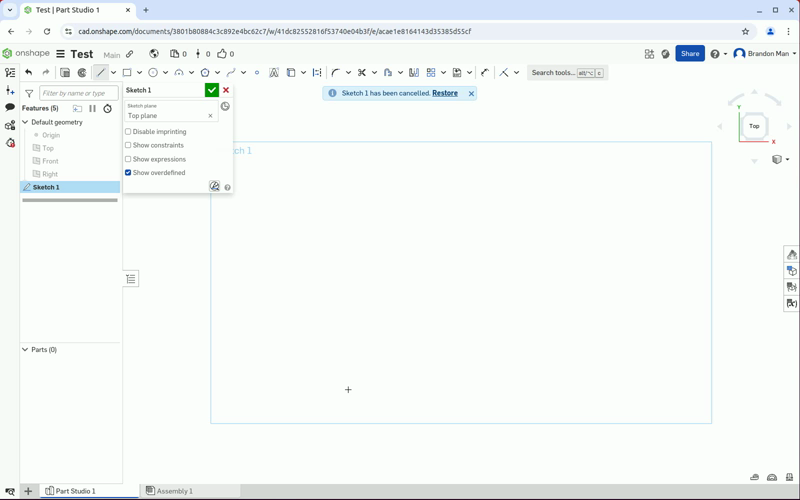
click(348, 389)
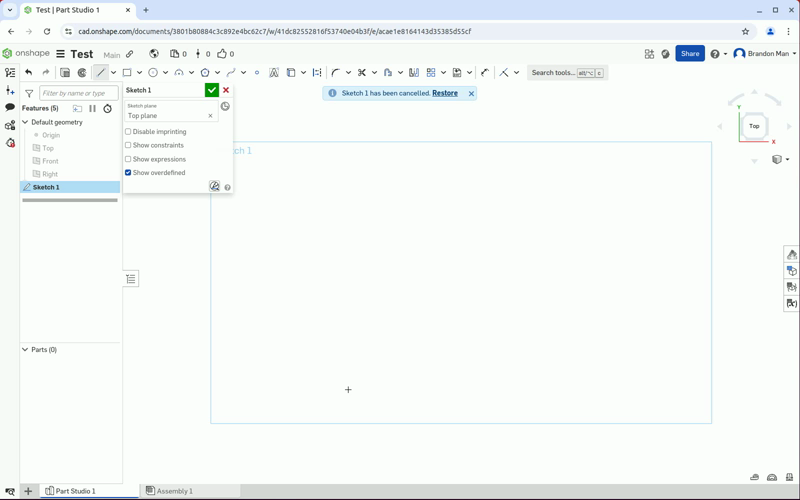
key_up(shift)
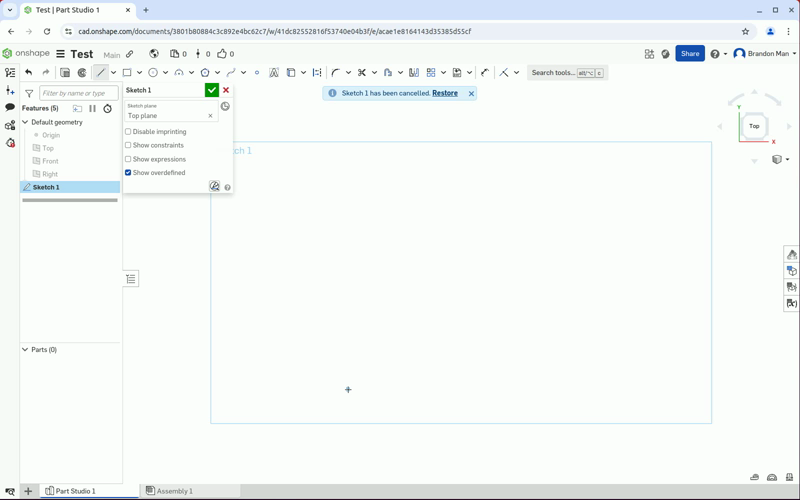
key_down(shift)
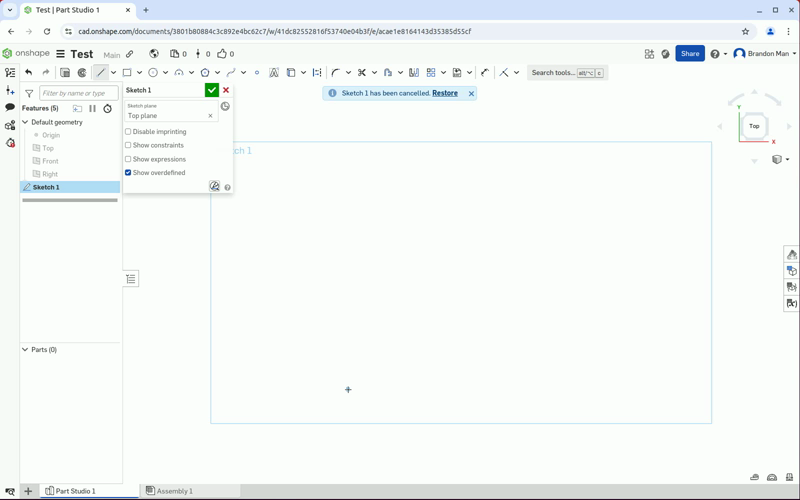
mouse_move(572, 389)
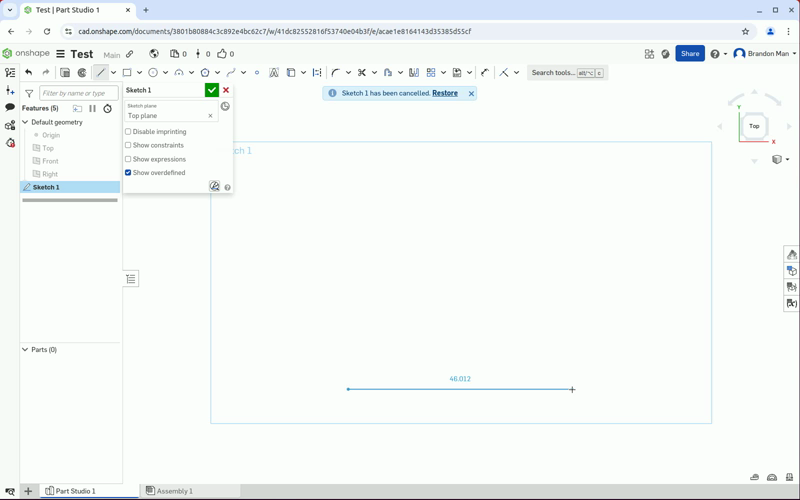
click(572, 389)
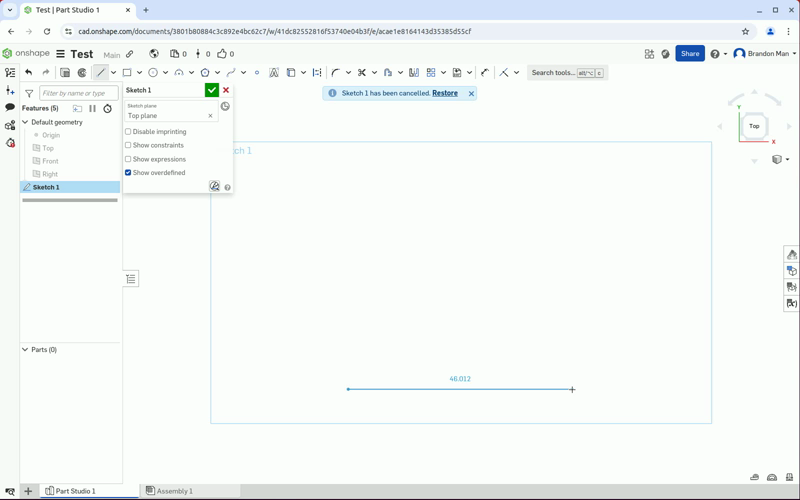
key_up(shift)
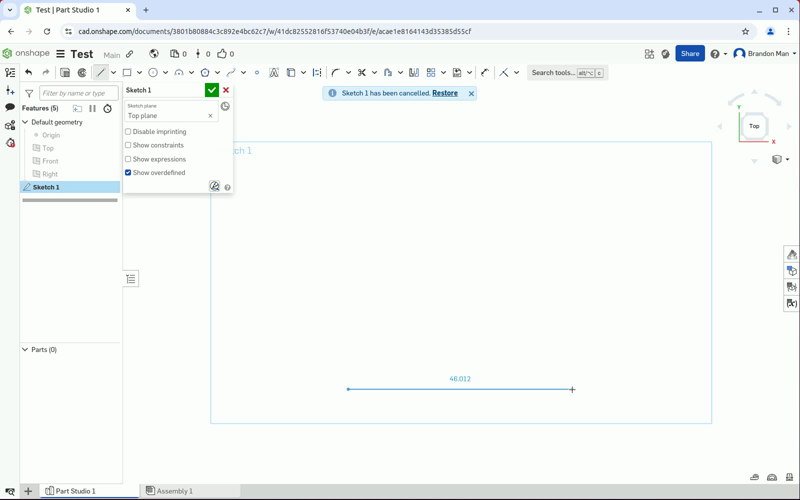
key_down(shift)
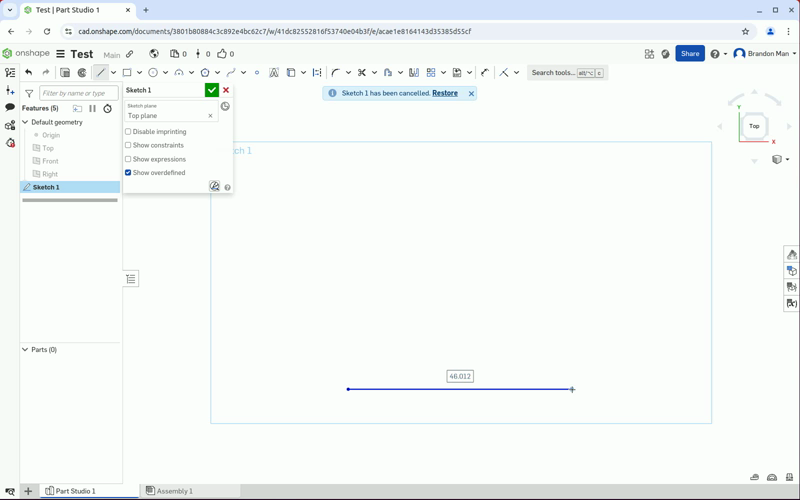
mouse_move(572, 177)
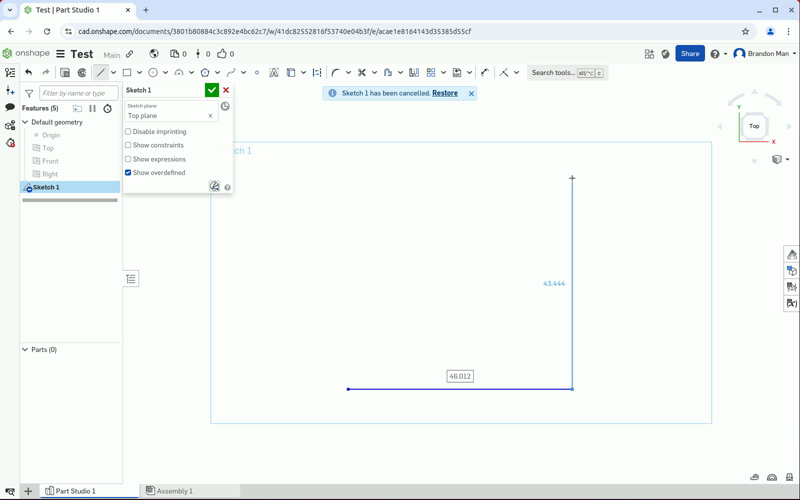
click(572, 177)
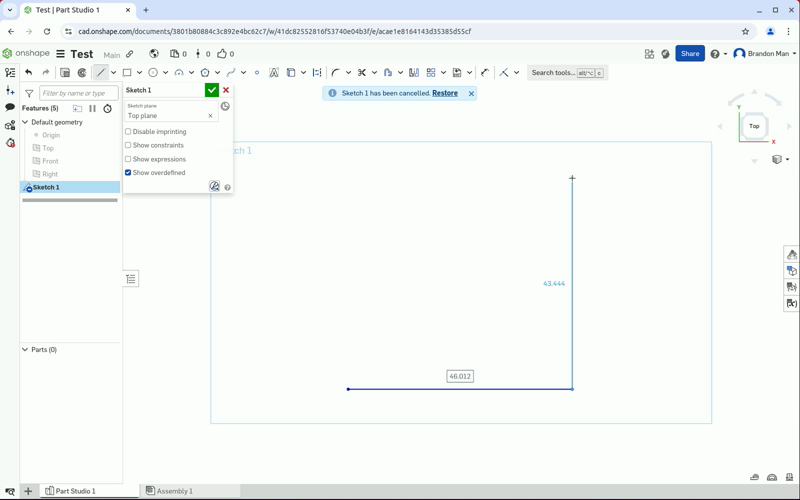
key_up(shift)
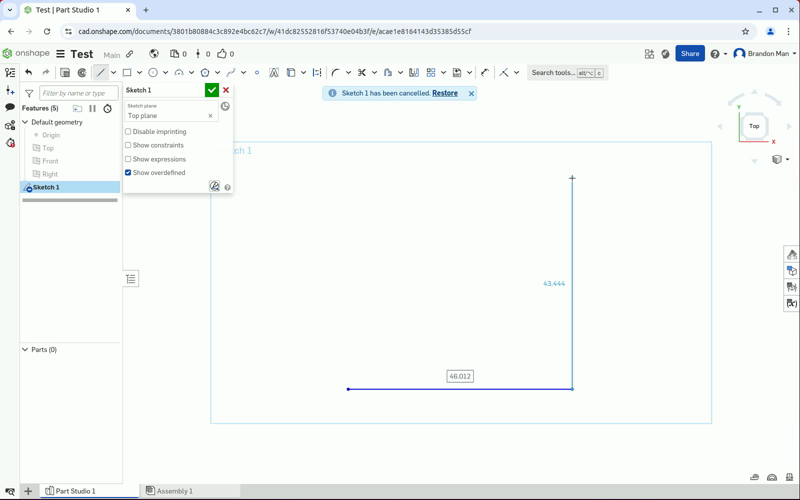
key_down(shift)
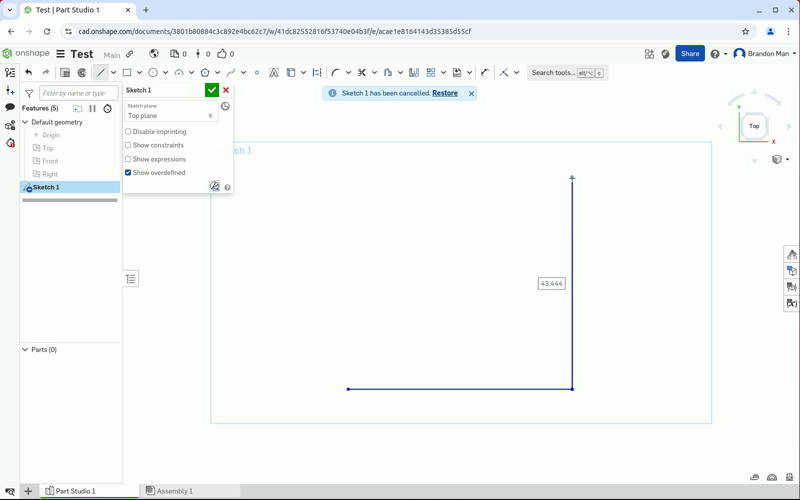
mouse_move(348, 177)
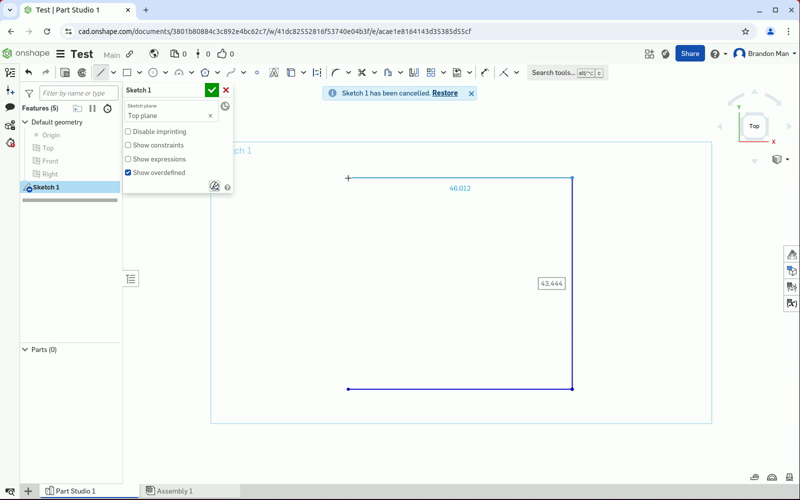
click(348, 177)
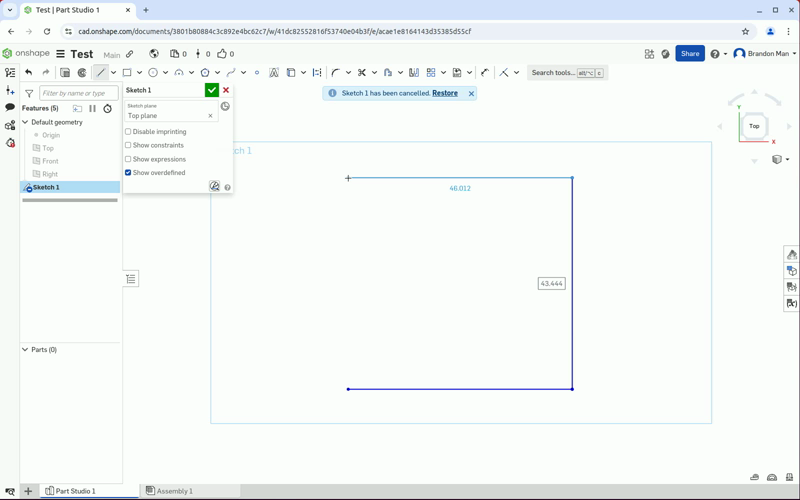
key_up(shift)
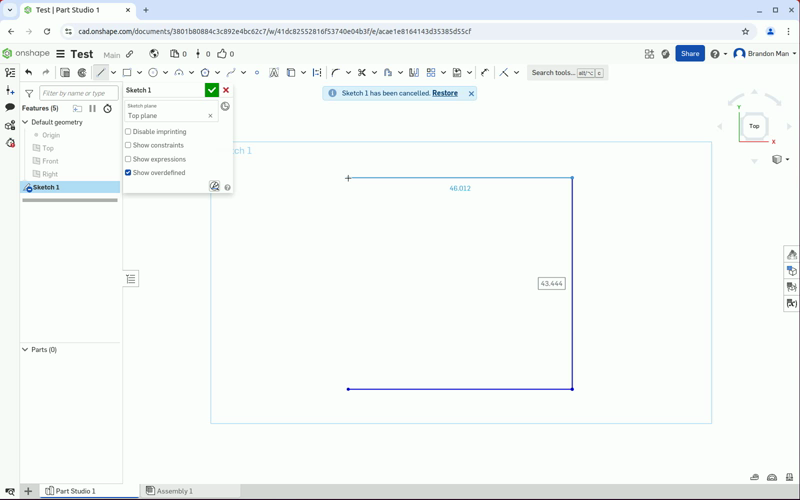
key_down(shift)
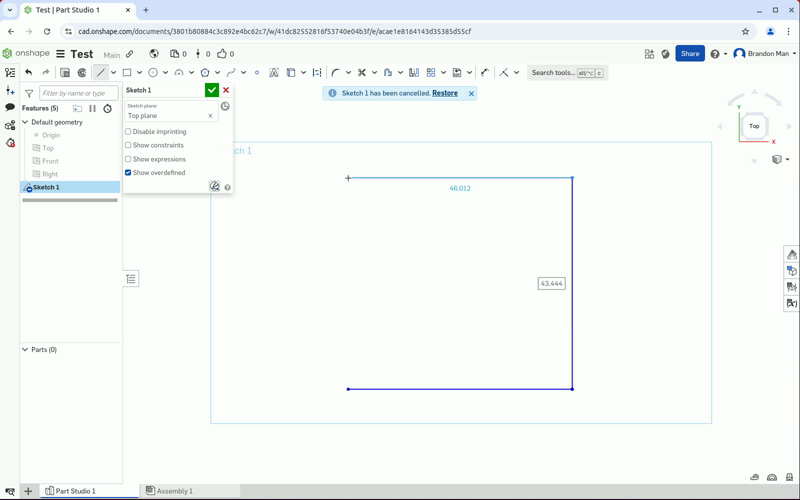
mouse_move(348, 389)
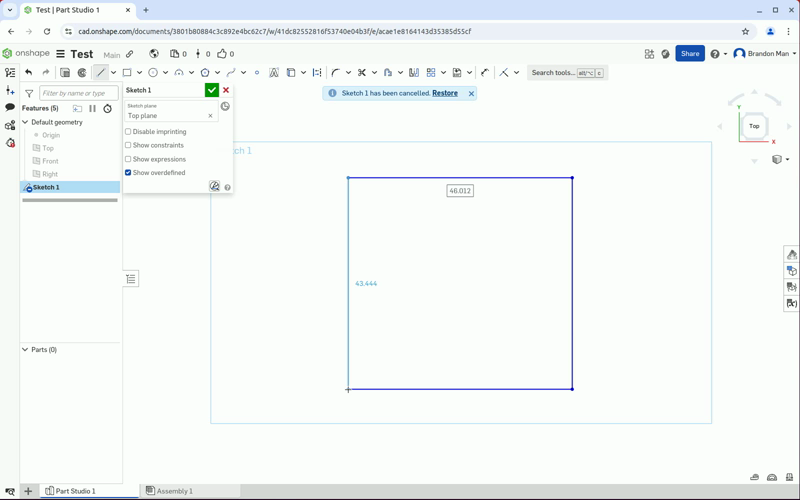
key_up(shift)
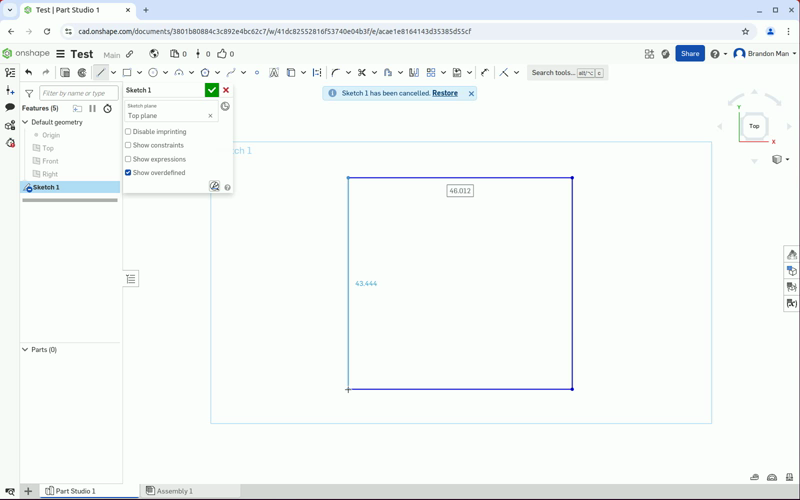
click(348, 389)
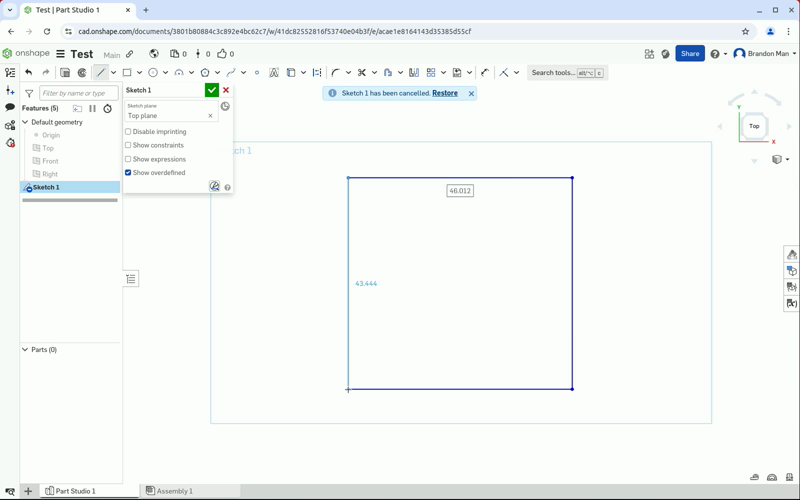
key(esc)
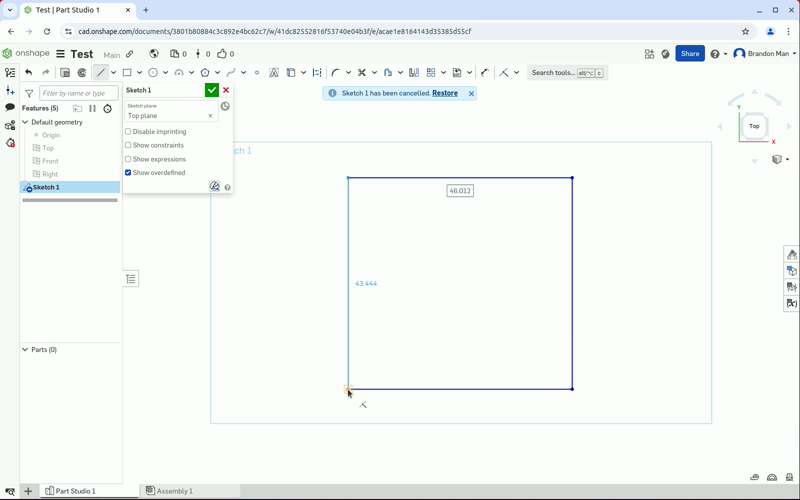
mouse_move(384, 227)
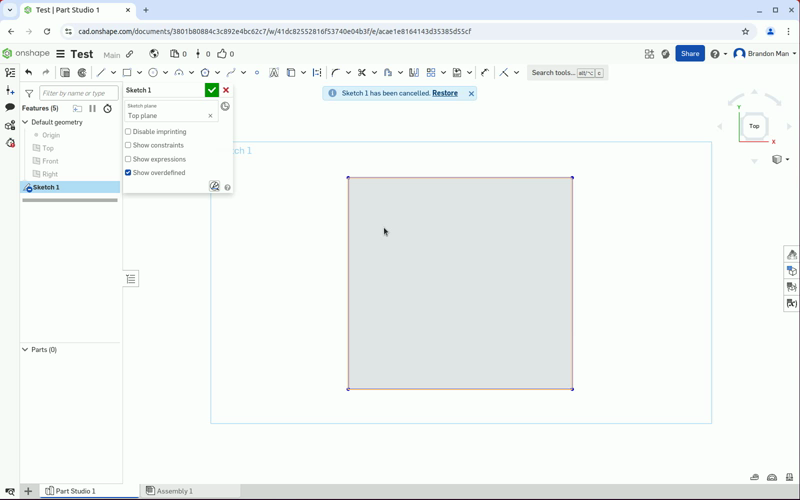
click(384, 227)
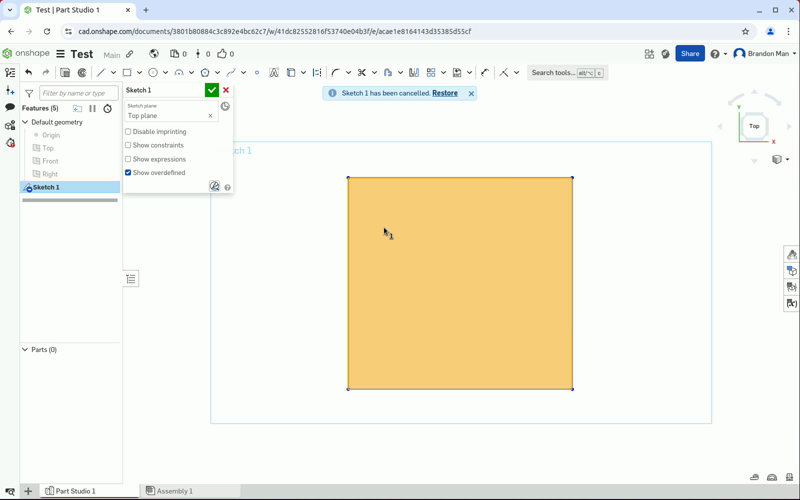
mouse_move(73, 352)
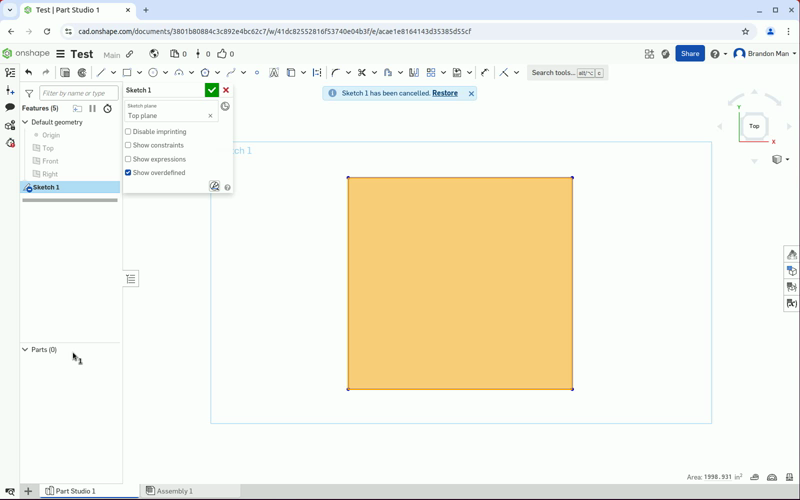
key(shift+y)
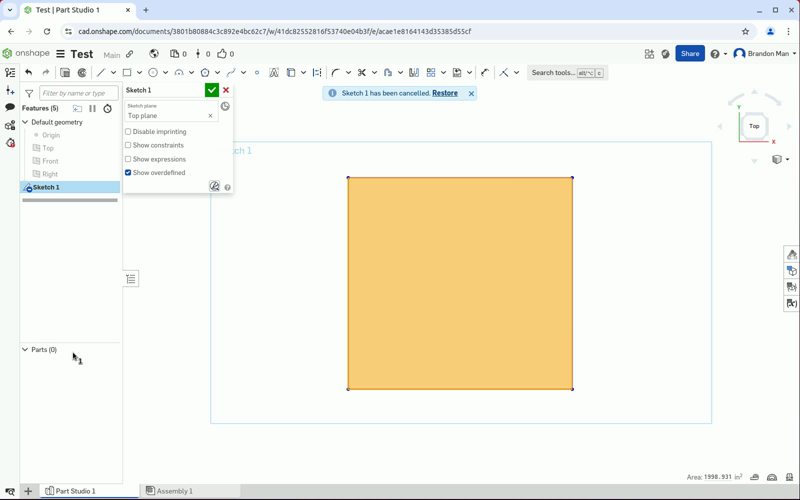
key(shift+e)
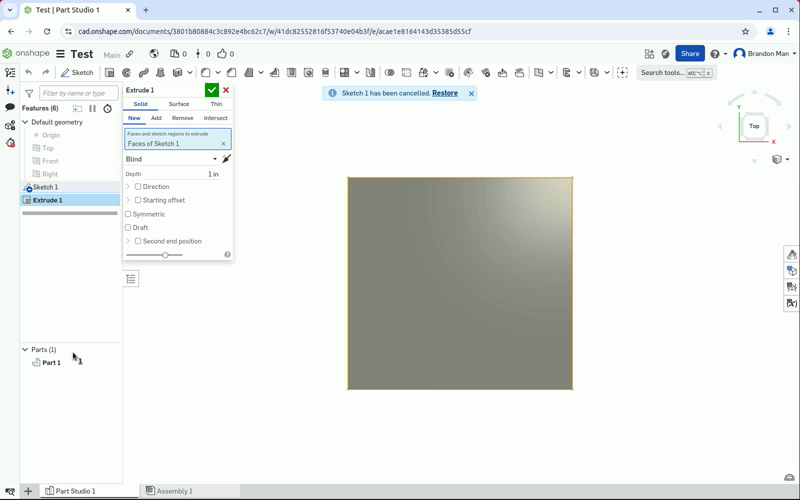
mouse_move(143, 106)
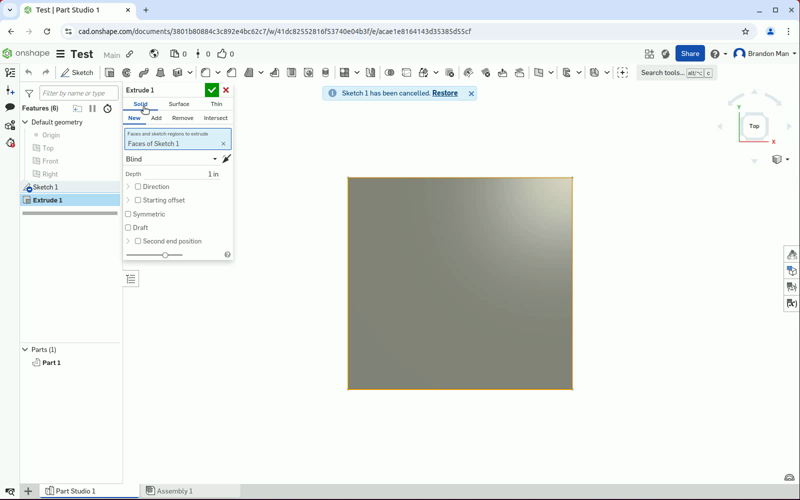
click(143, 106)
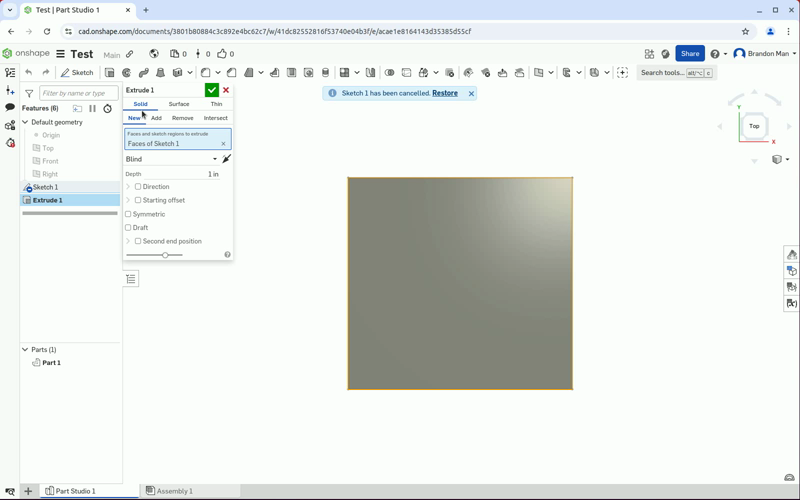
mouse_move(137, 120)
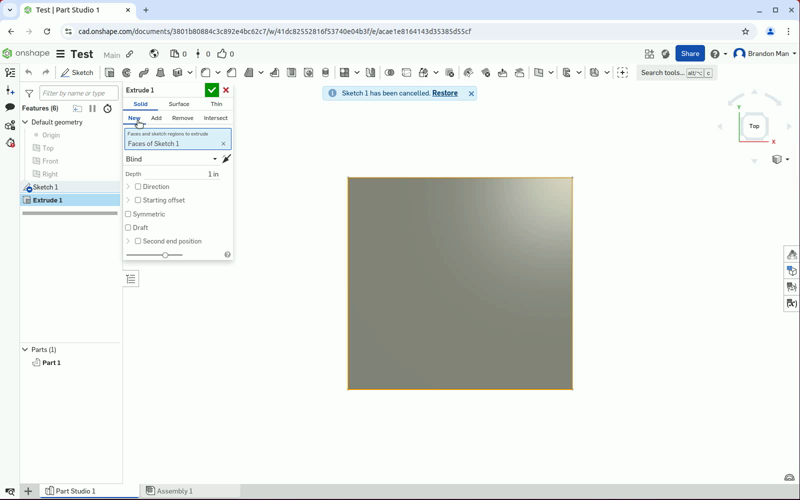
click(137, 120)
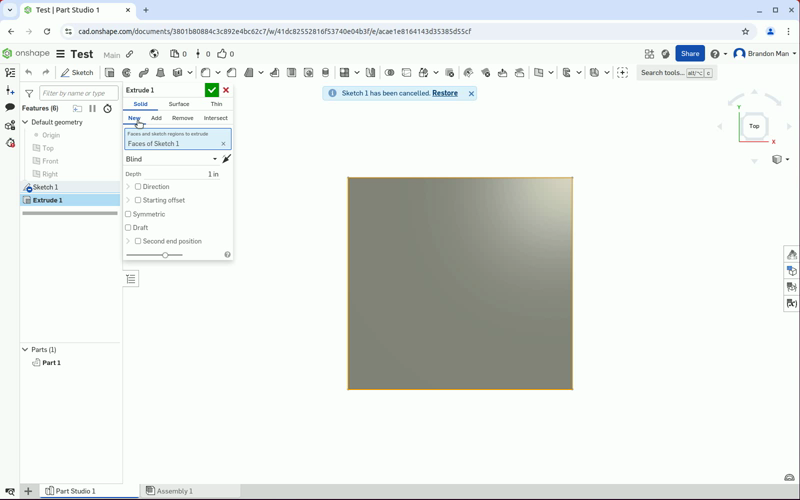
key(tab, 4)
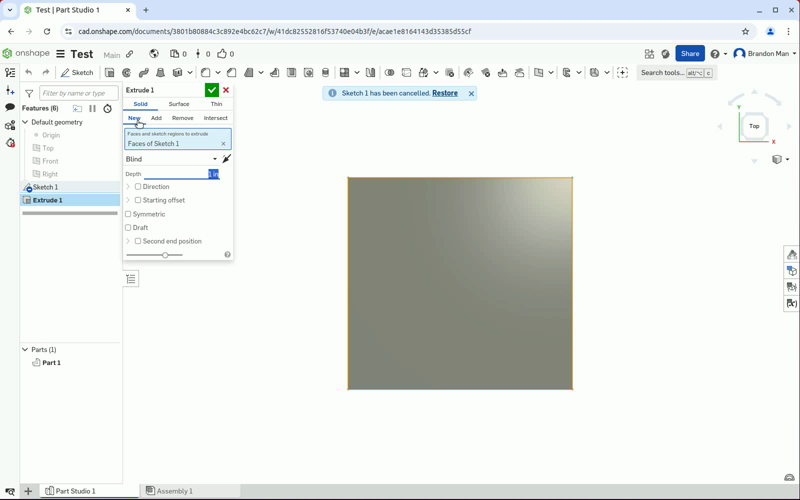
text(10.11)
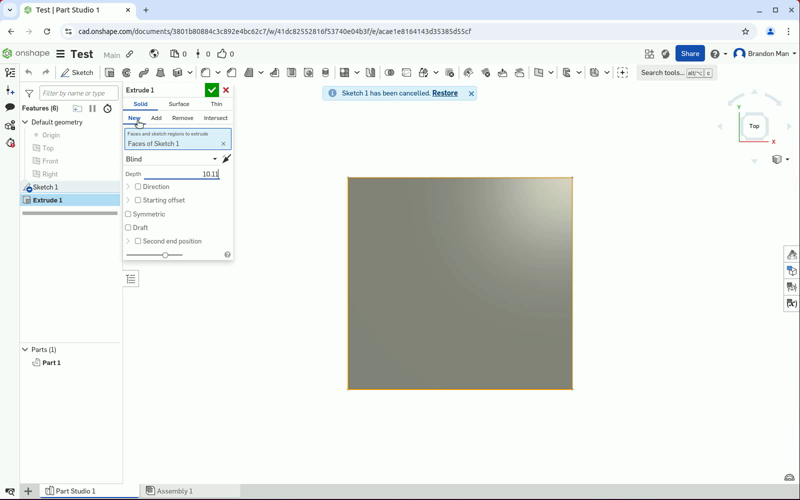
key(enter)
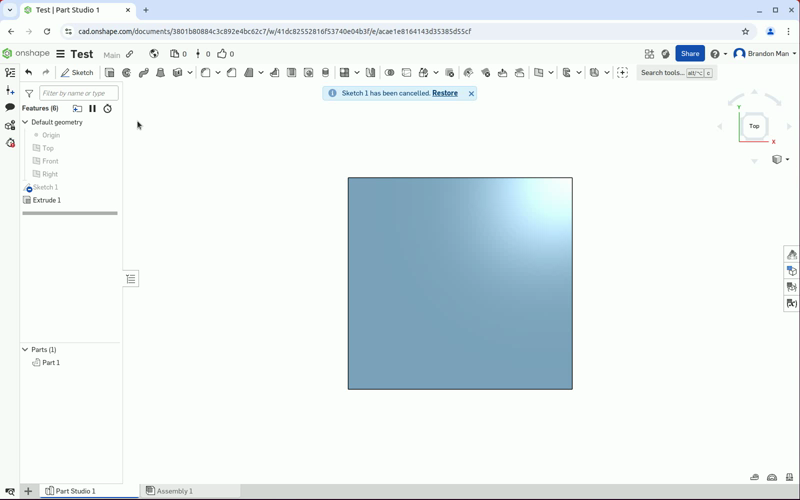
key(shift+h)
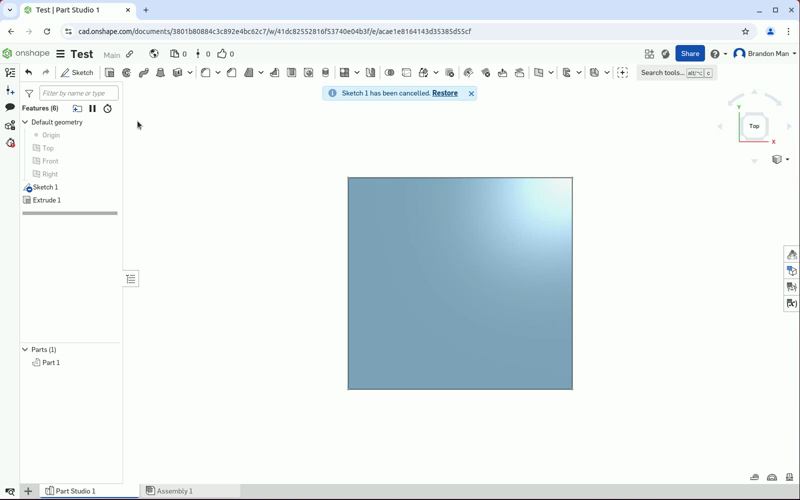
key(shift+h)
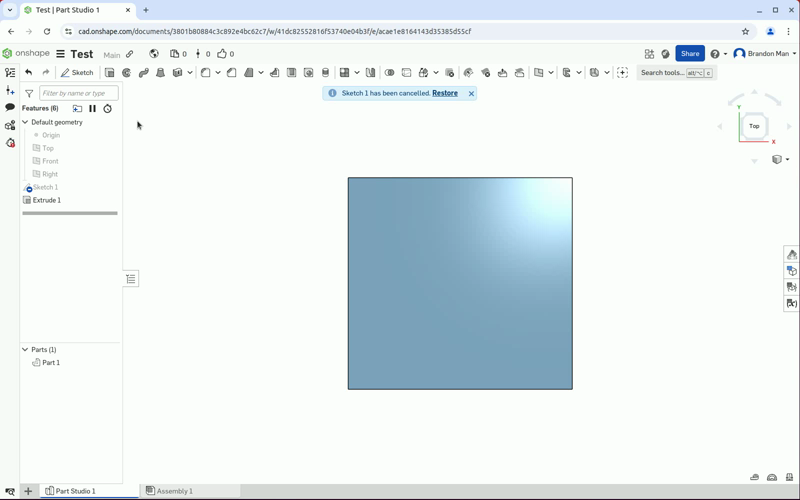
mouse_move(73, 189)
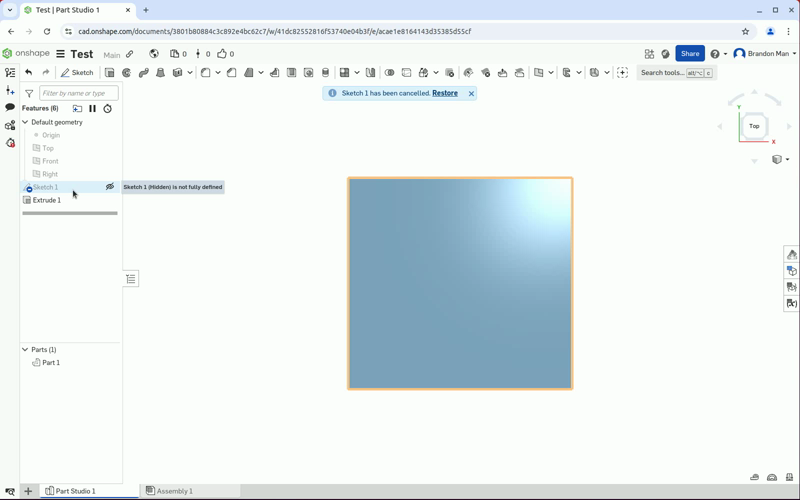
click(73, 189)
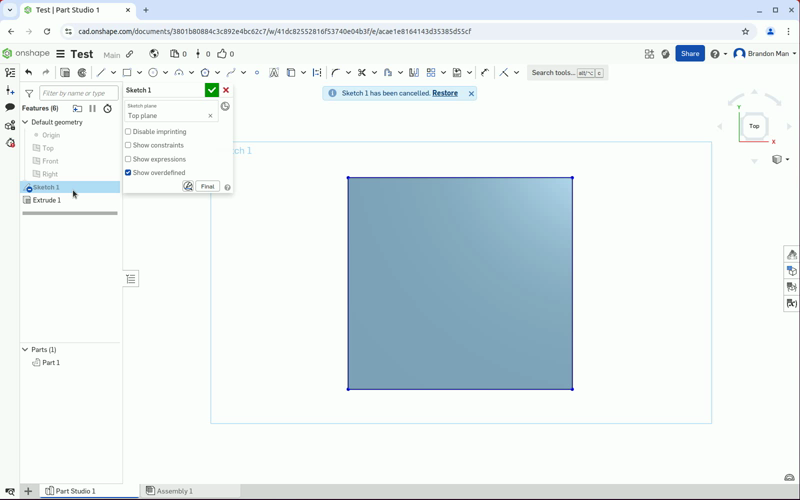
mouse_move(229, 92)
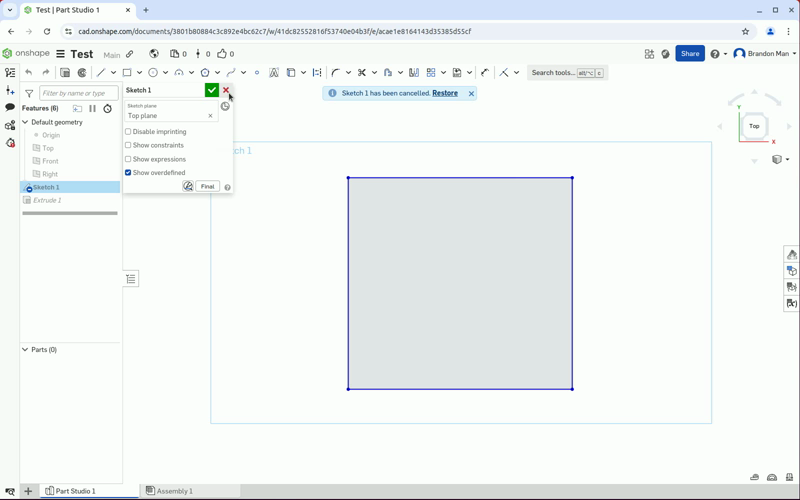
click(229, 92)
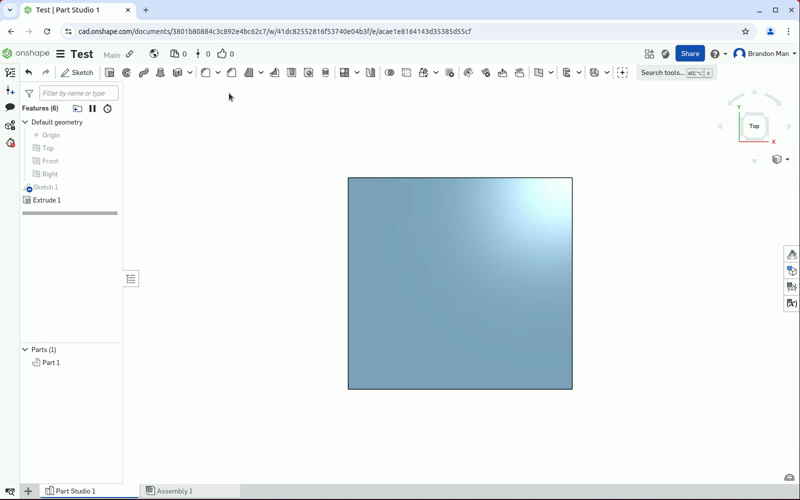
mouse_move(541, 75)
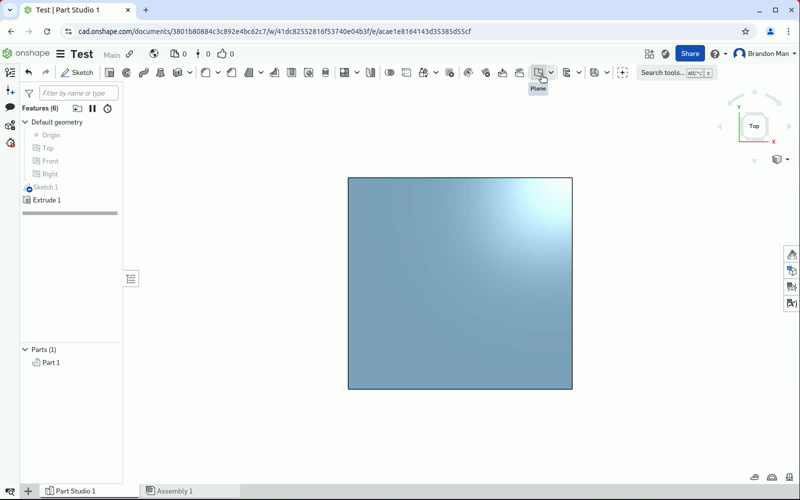
click(541, 75)
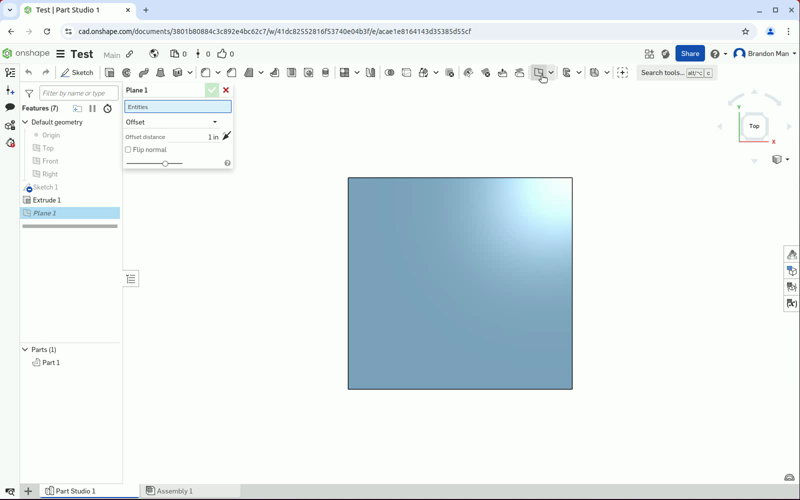
mouse_move(73, 150)
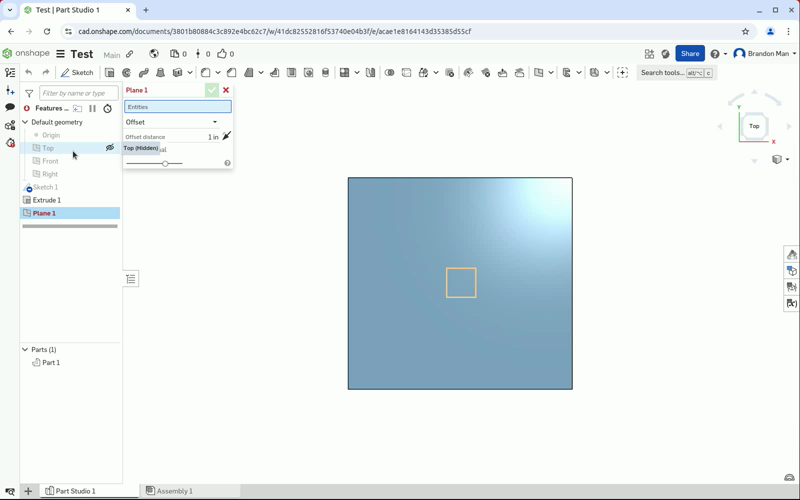
click(73, 150)
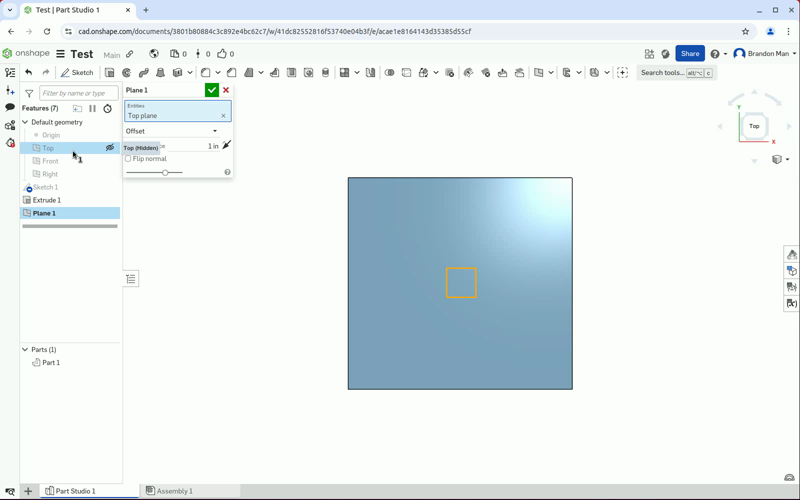
key(tab, 2)
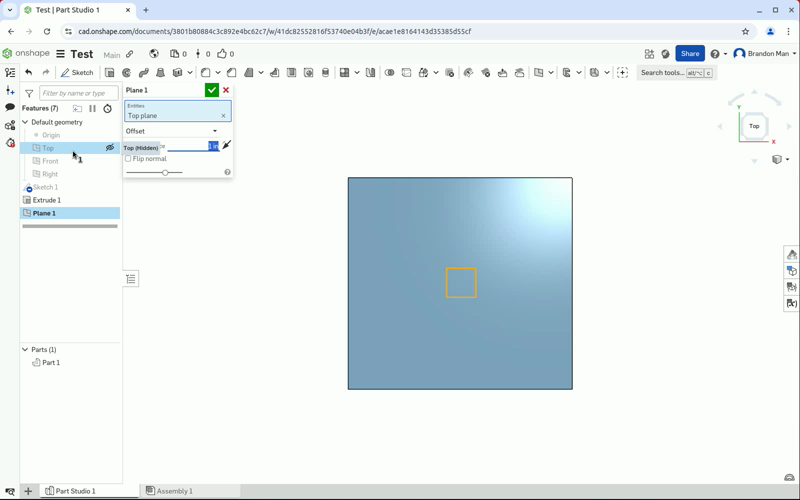
text(10.106)
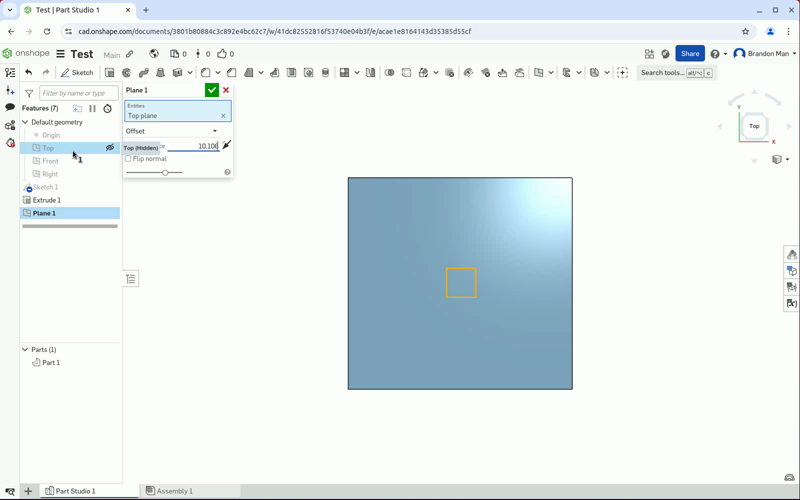
key(enter, 2)
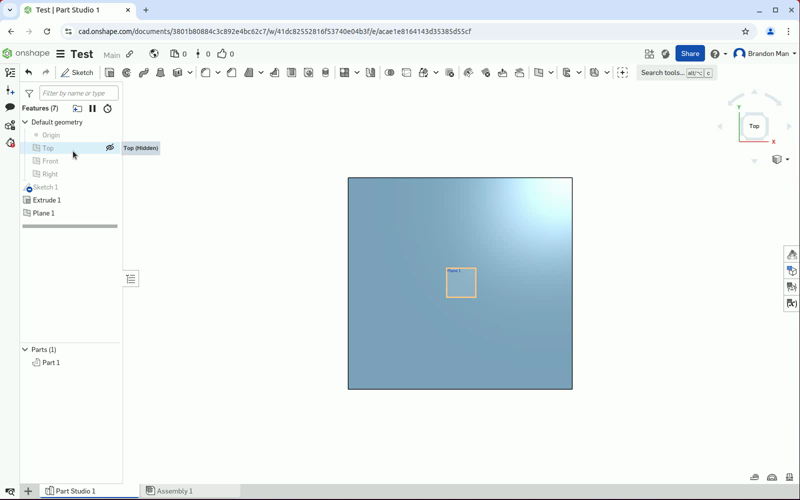
key(shift+s)
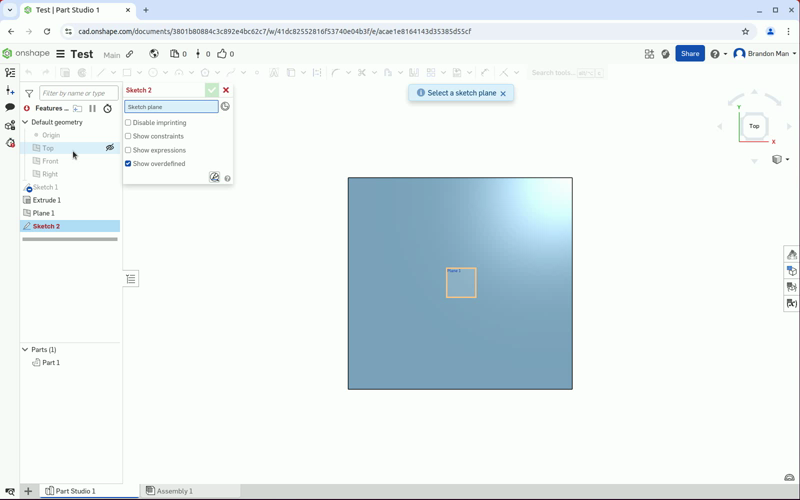
mouse_move(73, 215)
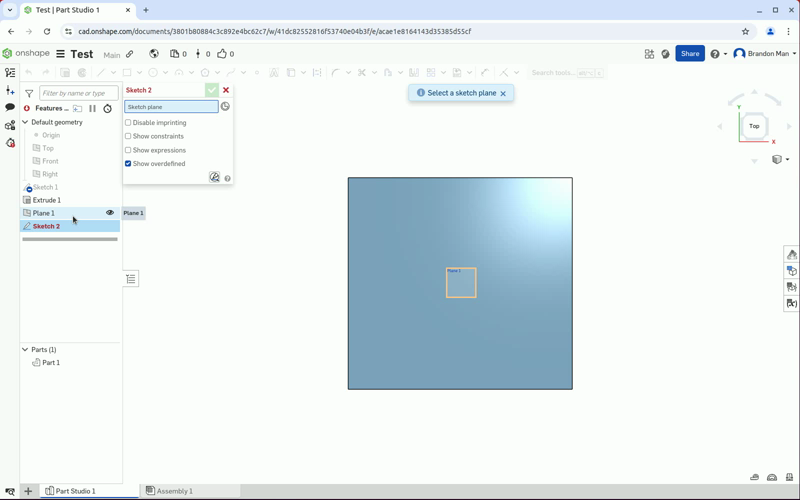
click(73, 215)
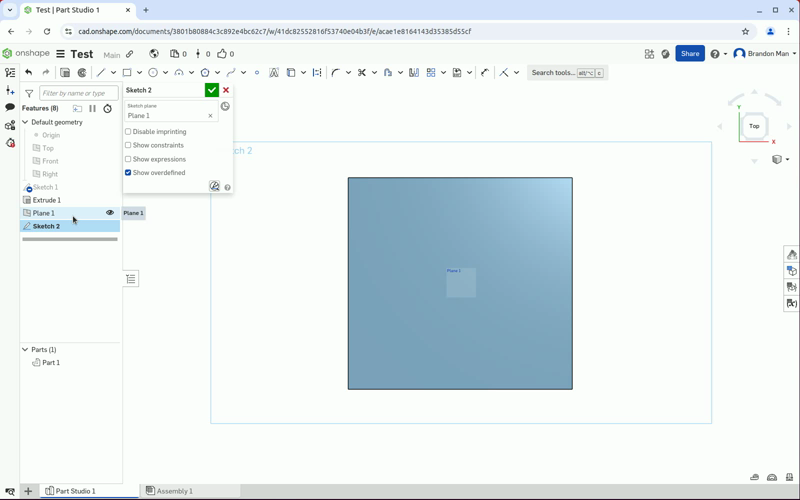
mouse_move(73, 352)
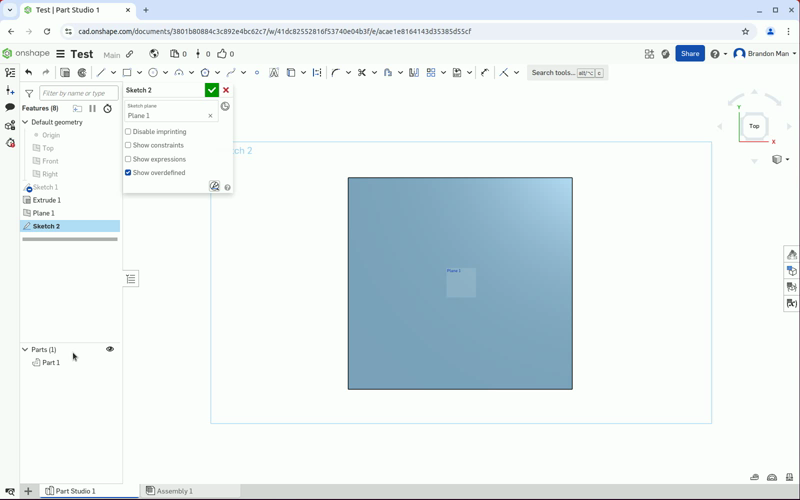
key(y)
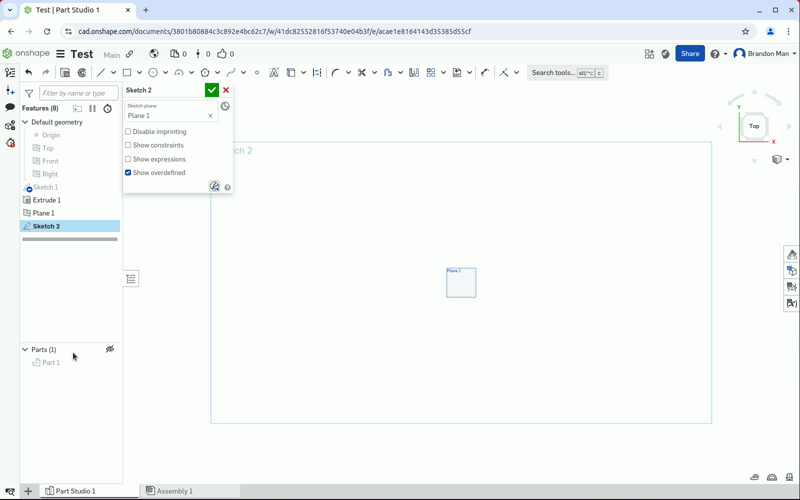
key(c)
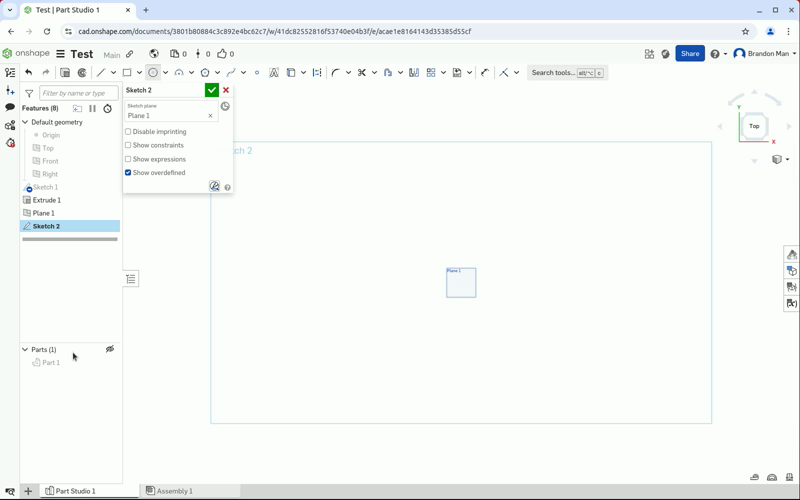
key_down(shift)
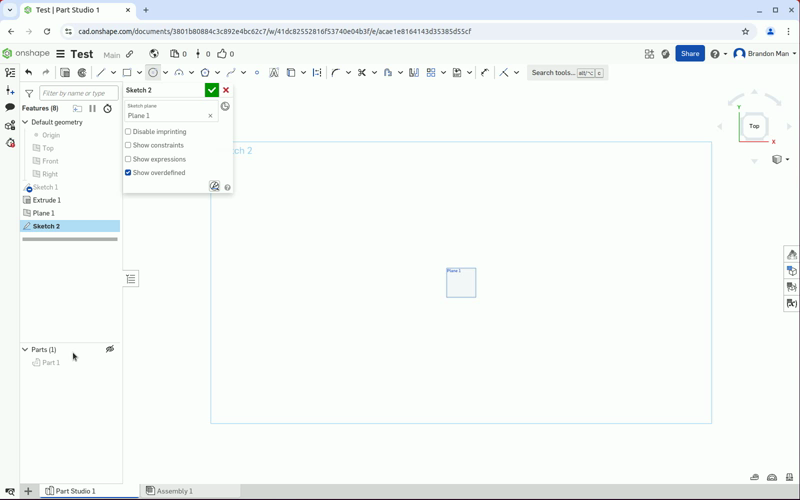
mouse_move(461, 282)
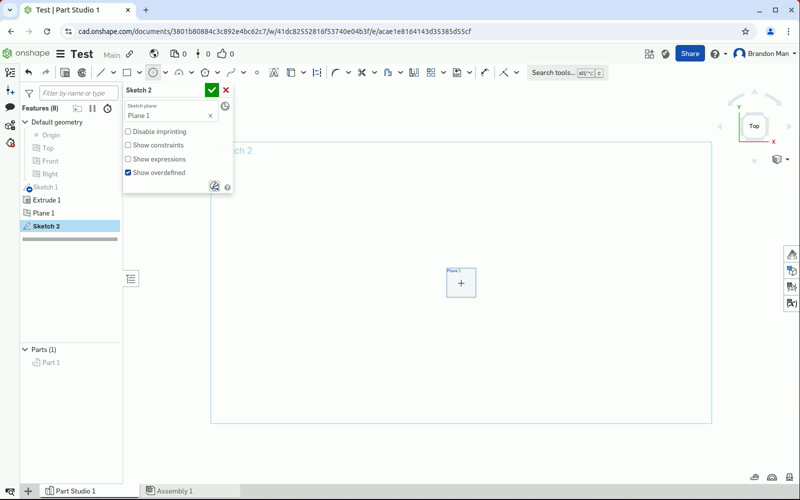
click(461, 282)
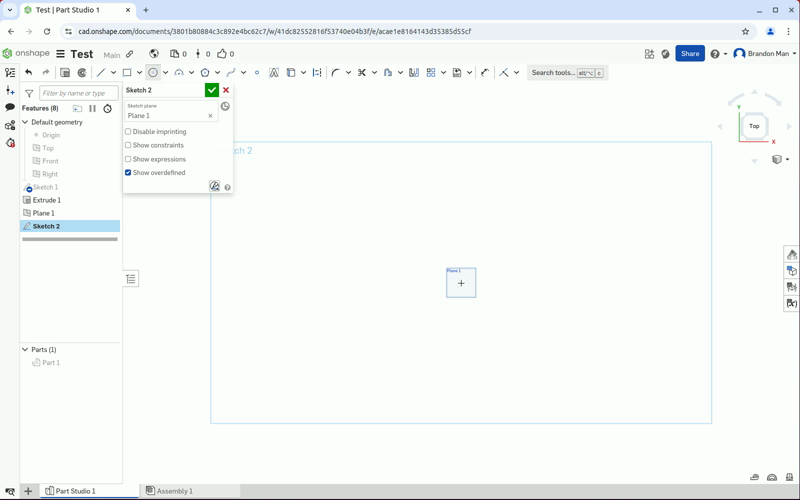
key_up(shift)
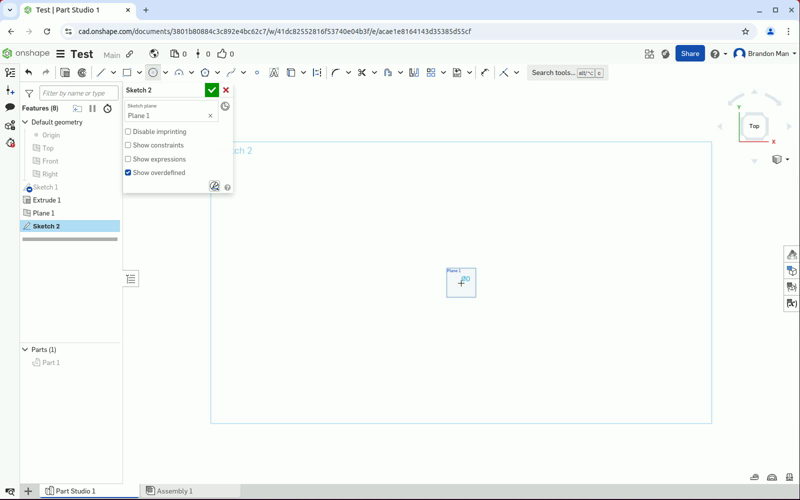
mouse_move(501, 282)
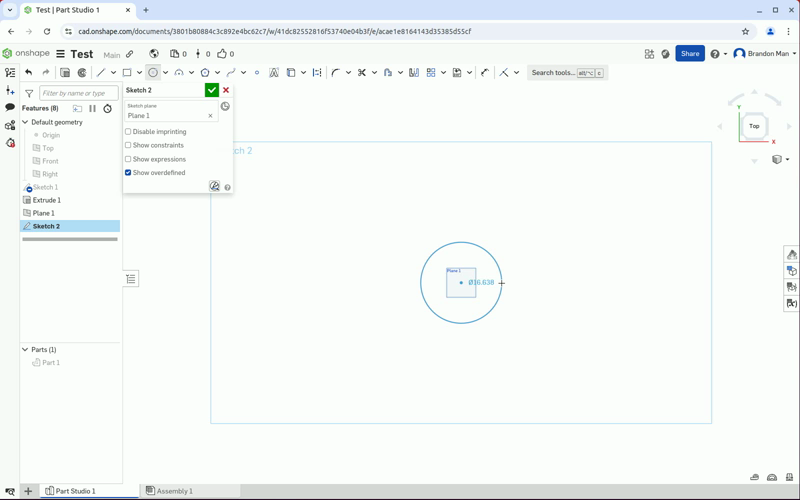
click(501, 282)
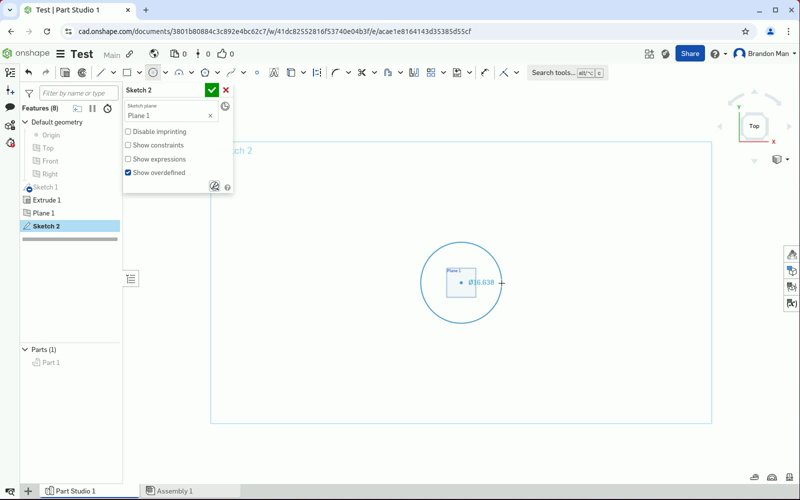
key(esc)
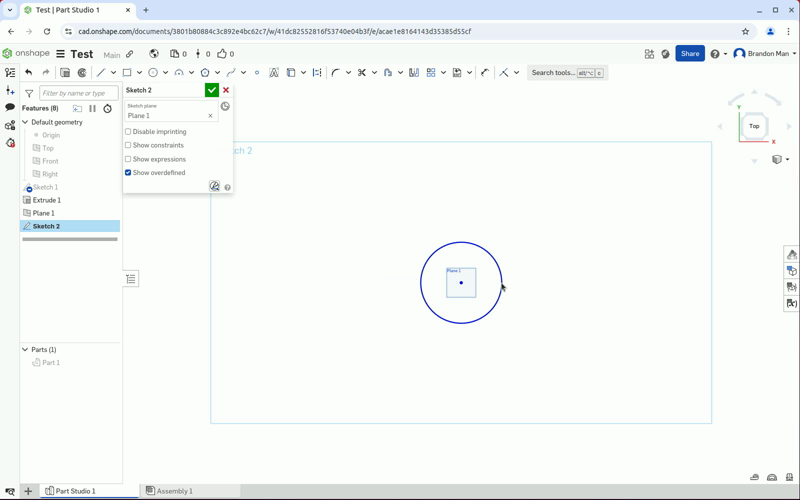
mouse_move(441, 302)
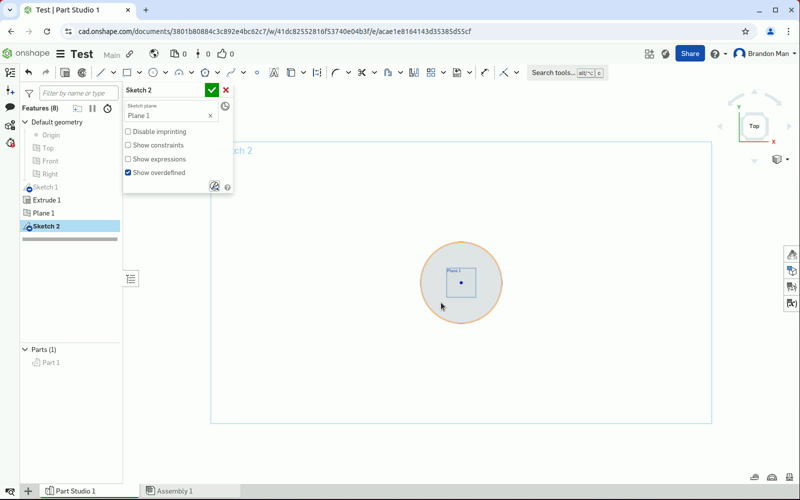
click(441, 302)
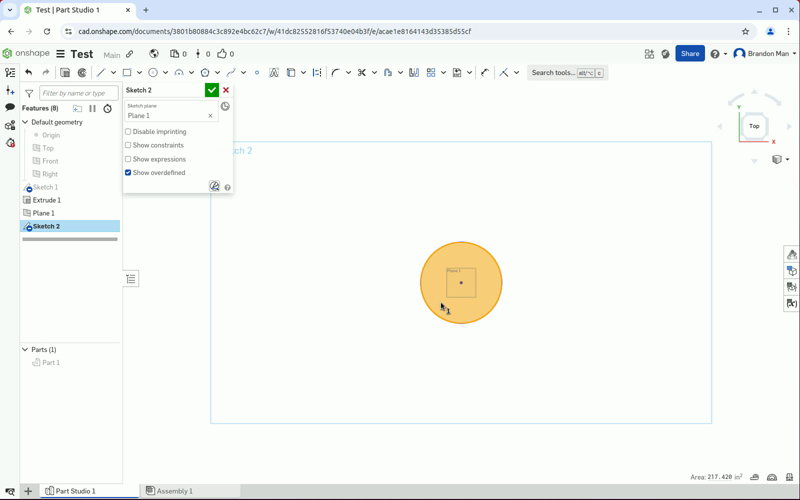
mouse_move(73, 352)
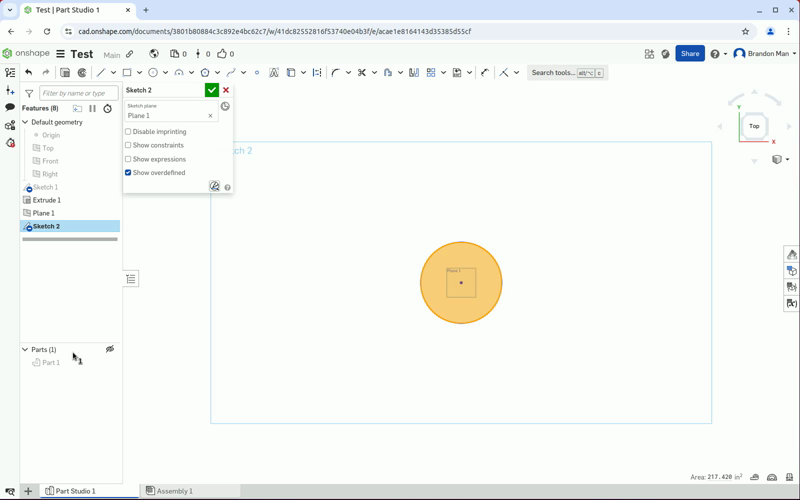
key(shift+y)
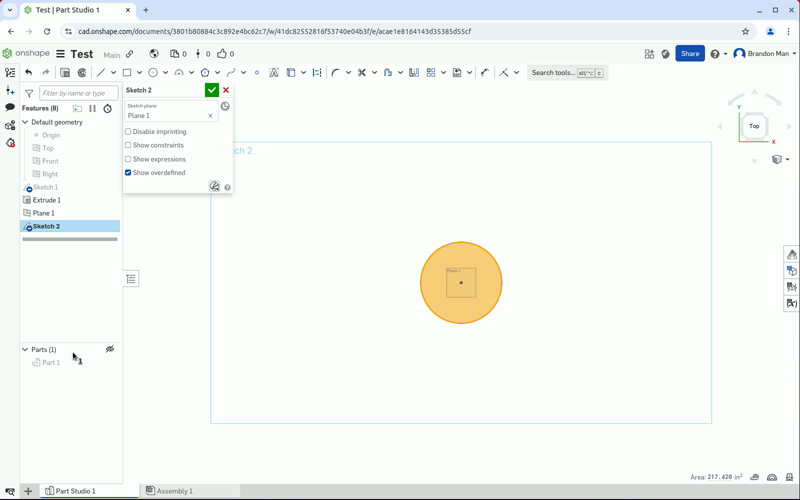
key(shift+e)
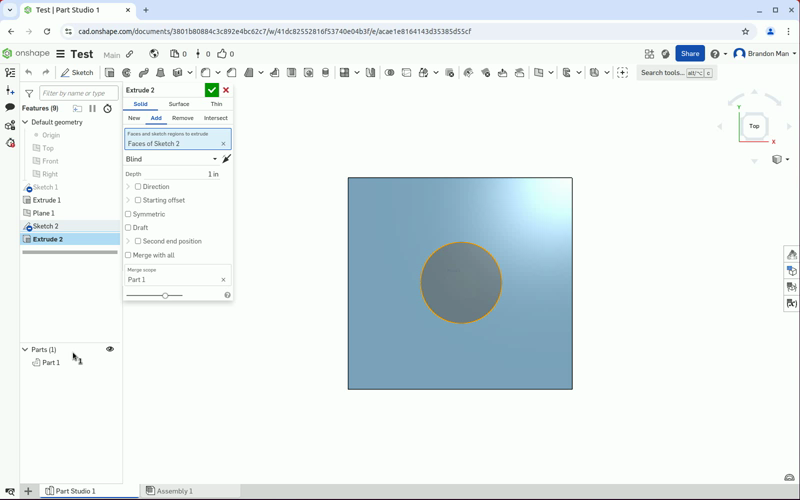
mouse_move(143, 106)
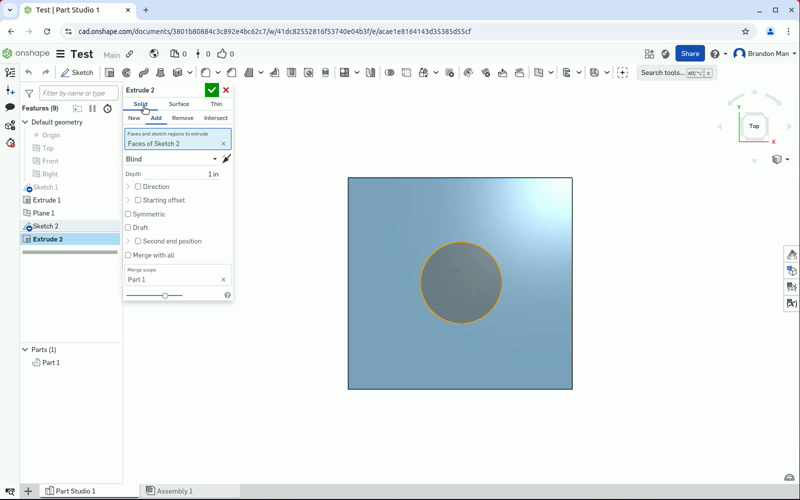
click(143, 106)
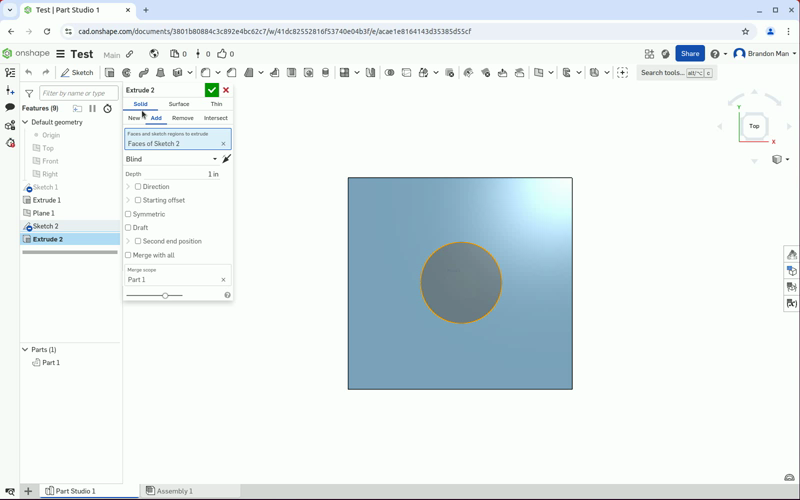
mouse_move(137, 120)
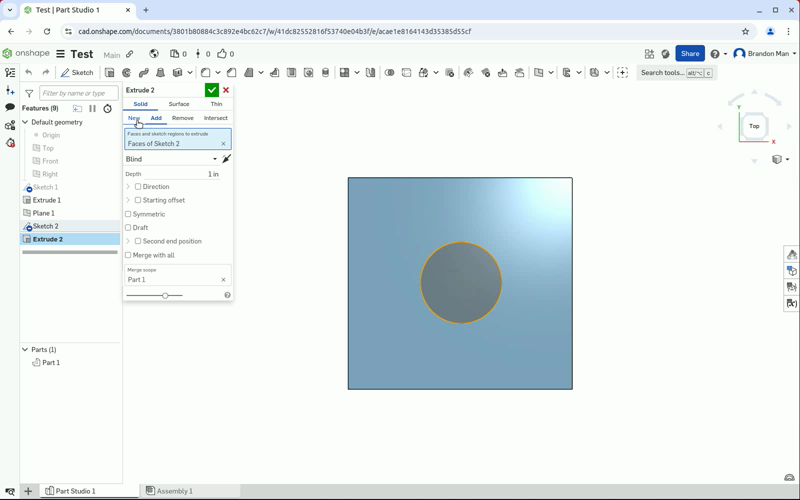
click(137, 120)
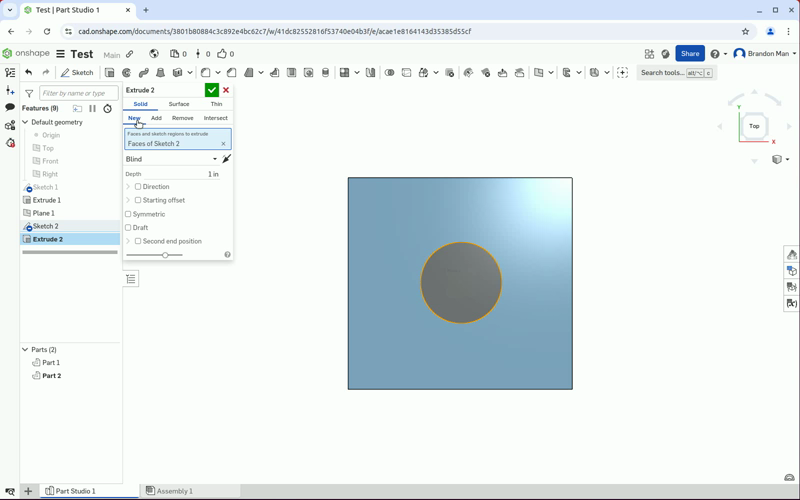
key(tab, 4)
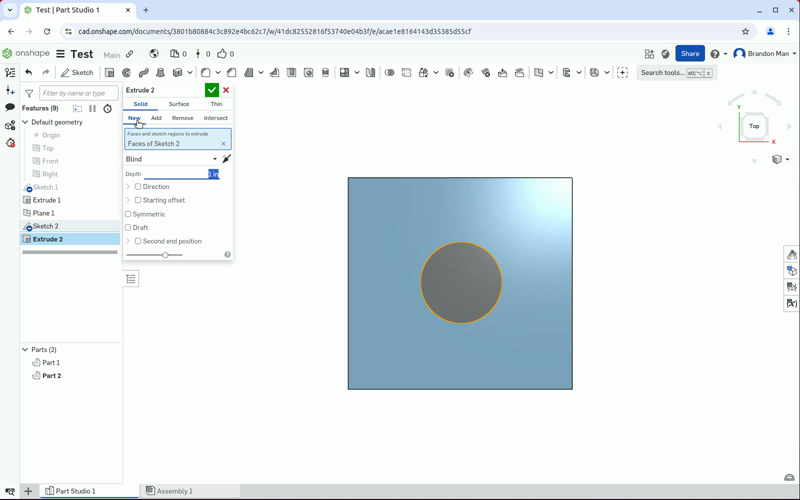
text(10.11)
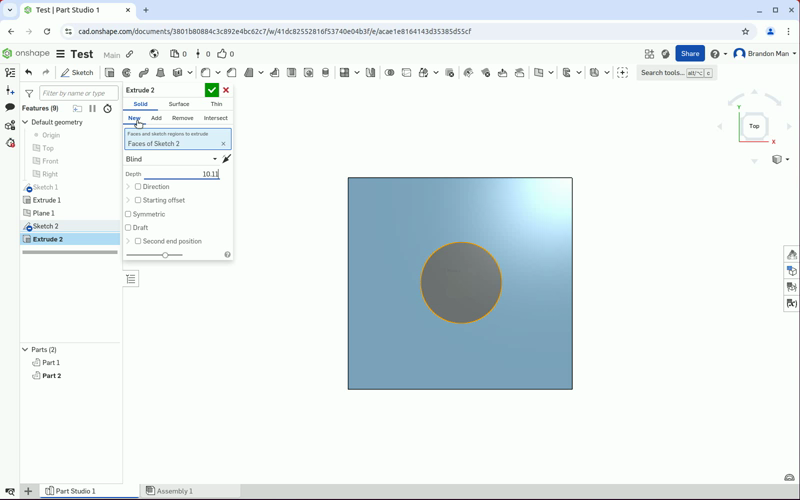
key(enter)
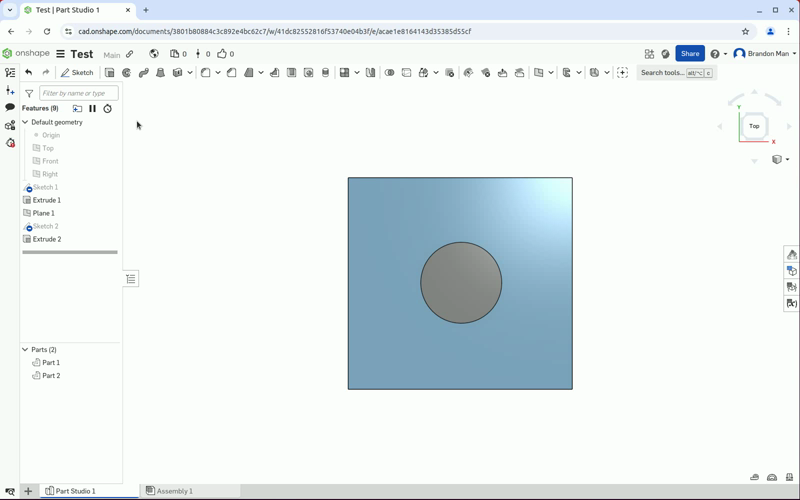
key(shift+h)
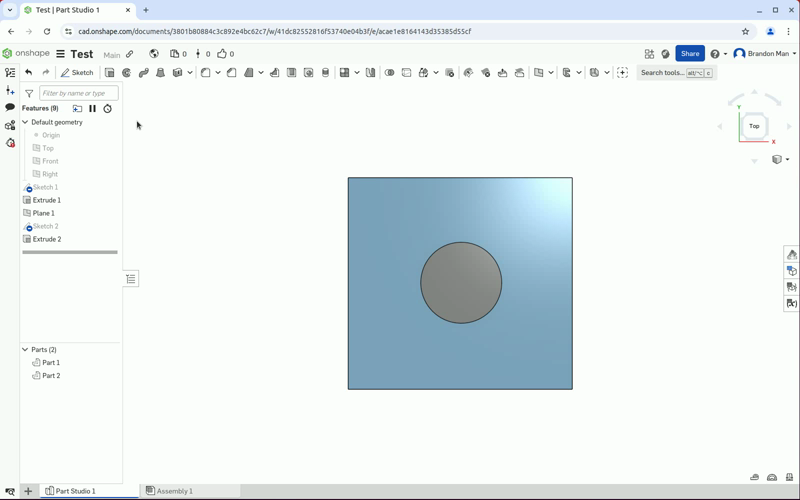
key(shift+h)
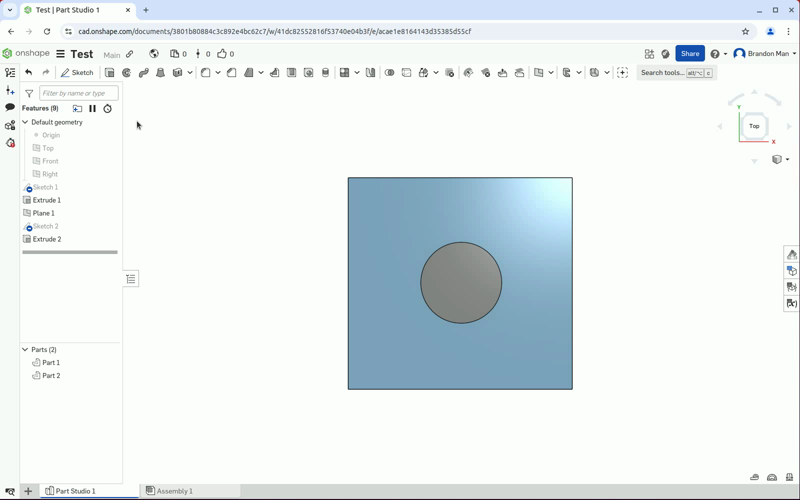
mouse_move(73, 189)
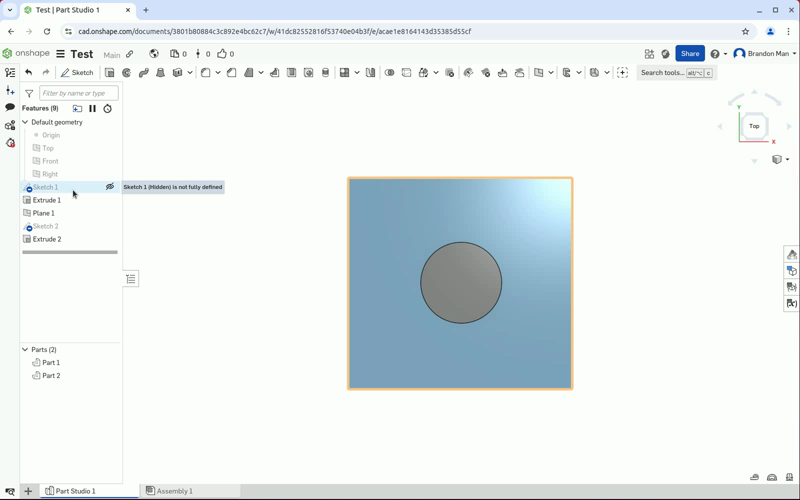
click(73, 189)
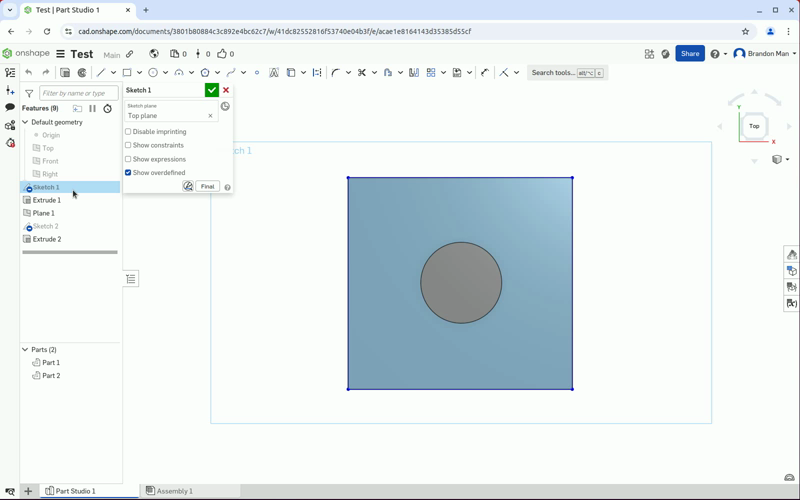
mouse_move(229, 92)
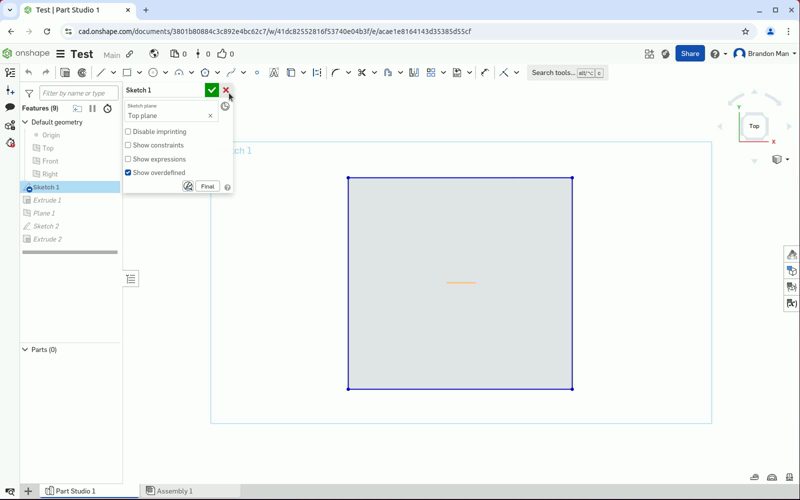
click(229, 92)
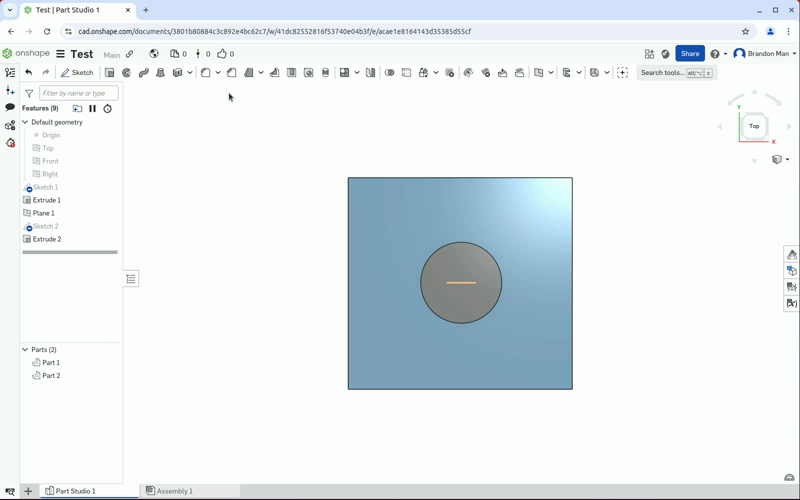
mouse_move(73, 352)
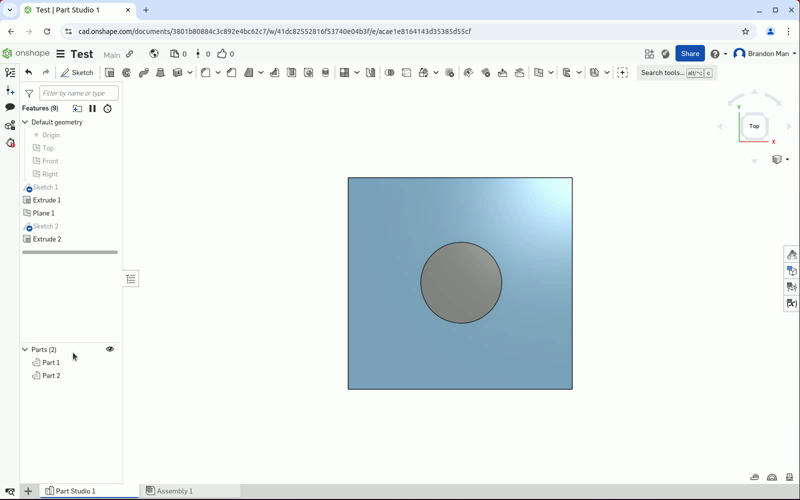
key(y)
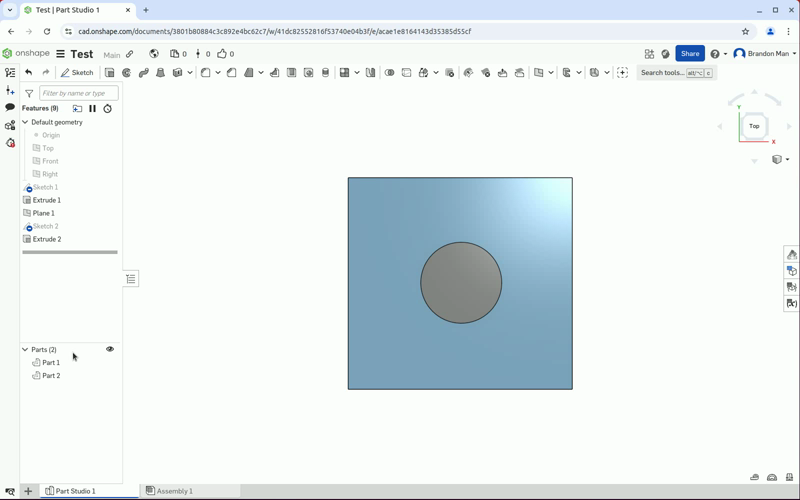
key(shift+p)
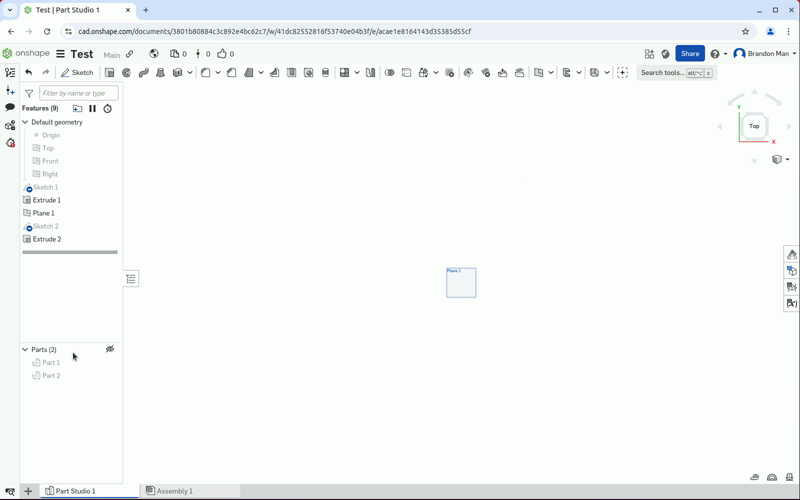
key(space)
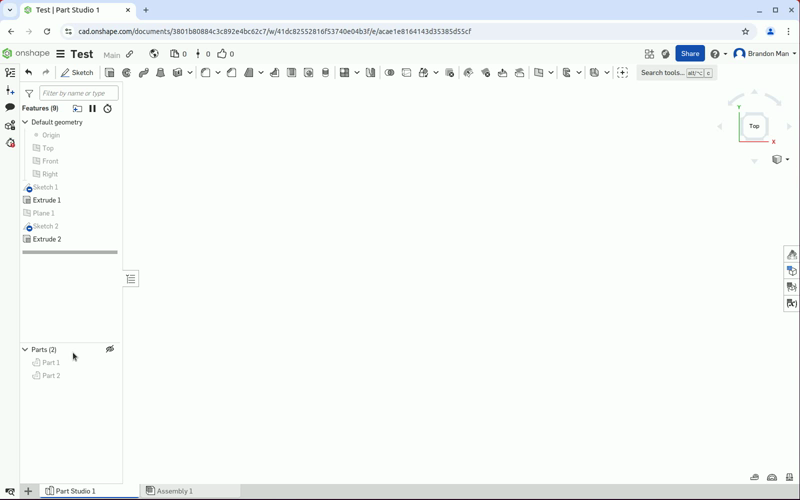
key_down(shift)
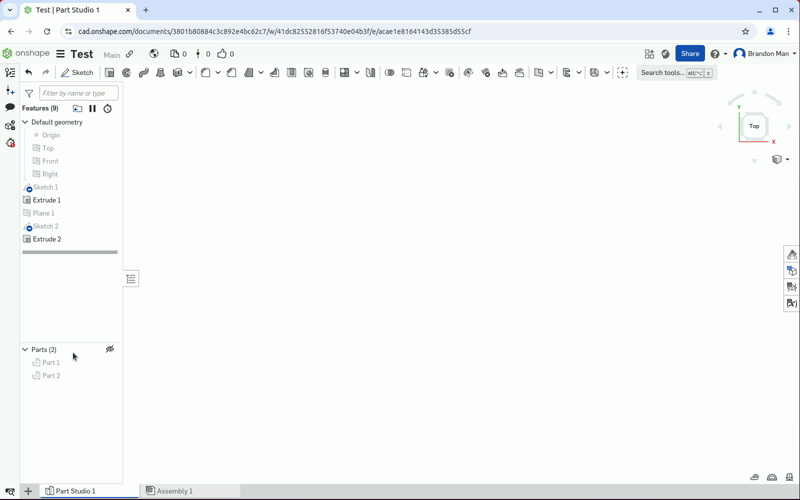
key(up)
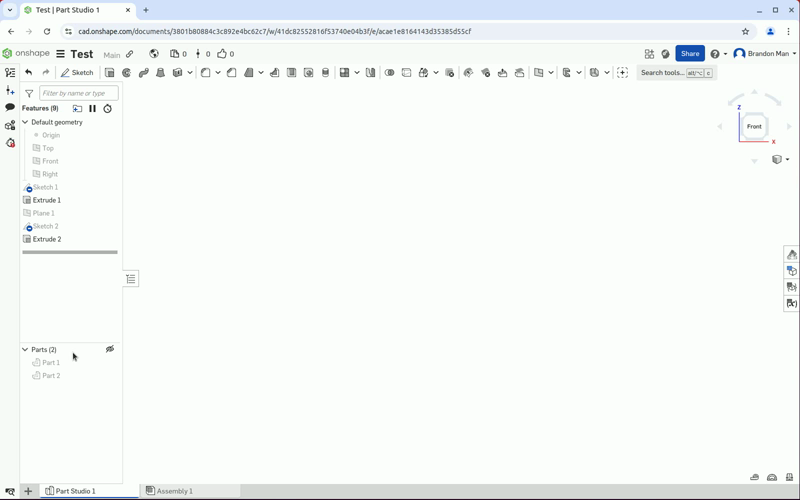
key_up(shift)
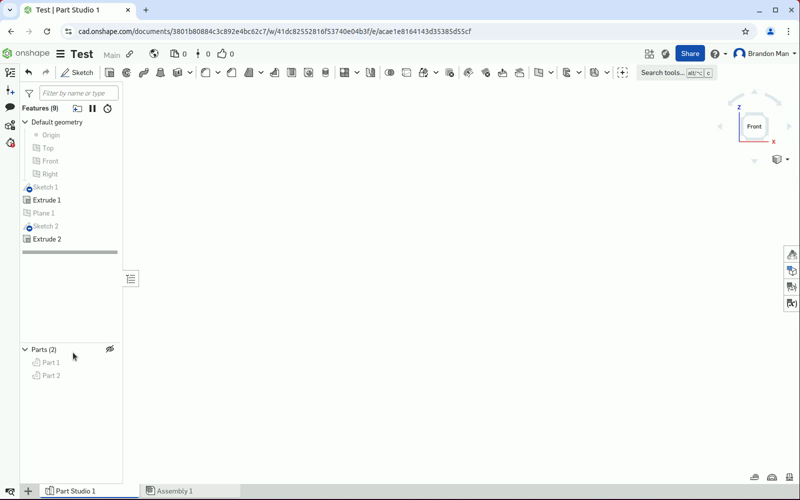
mouse_move(73, 352)
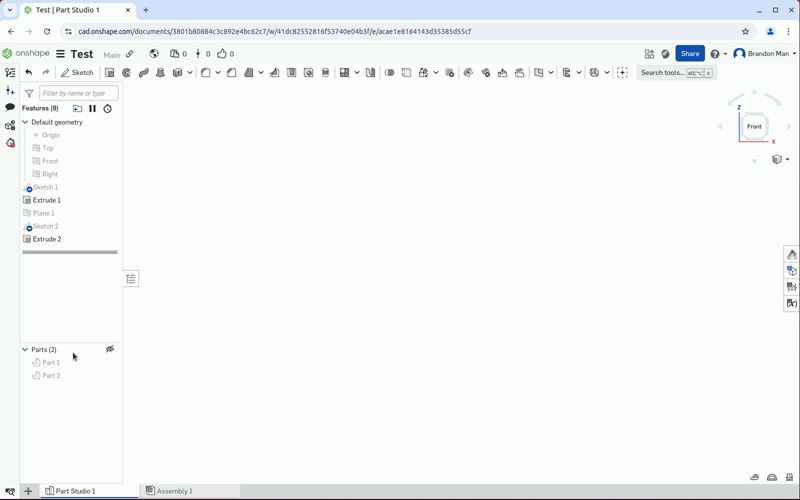
key(shift+y)
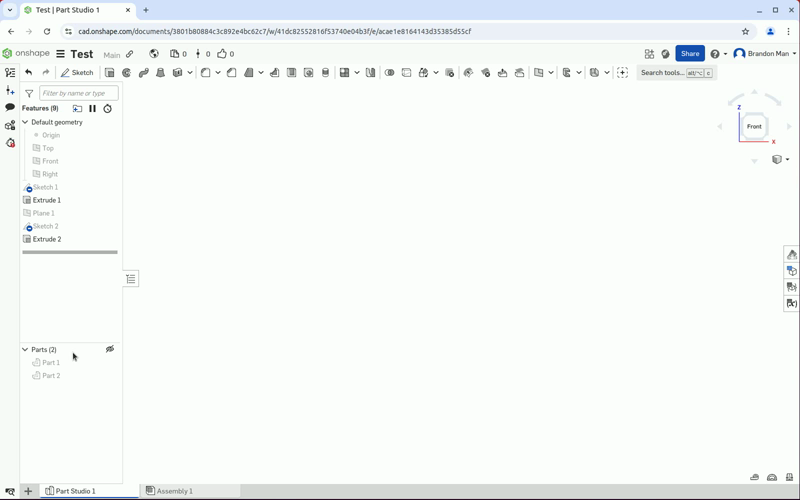
key(shift+s)
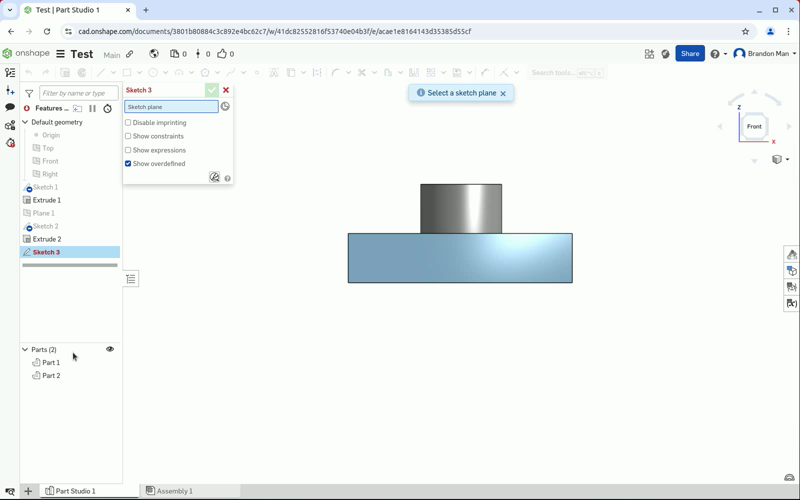
mouse_move(73, 163)
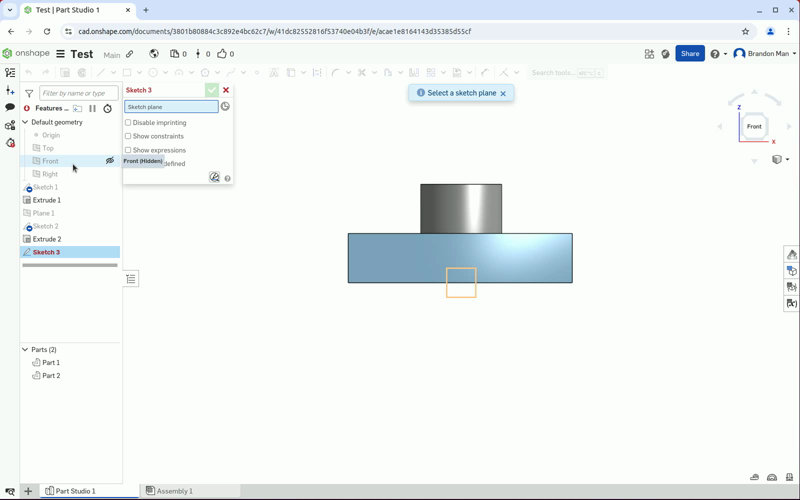
click(73, 163)
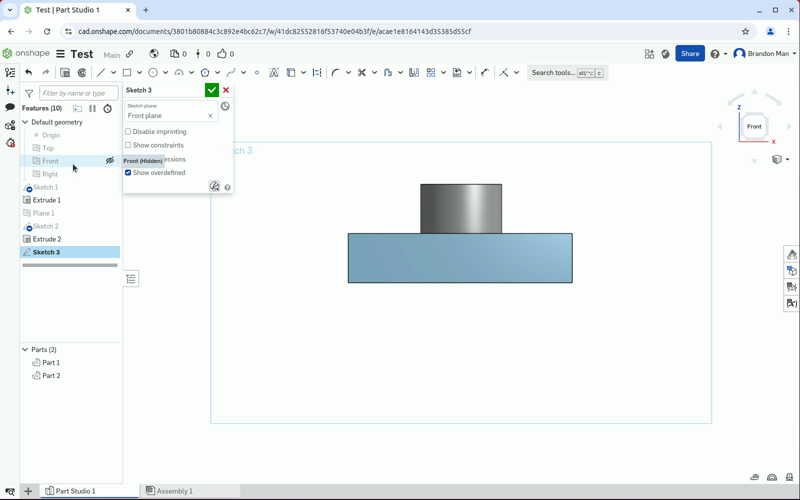
mouse_move(73, 352)
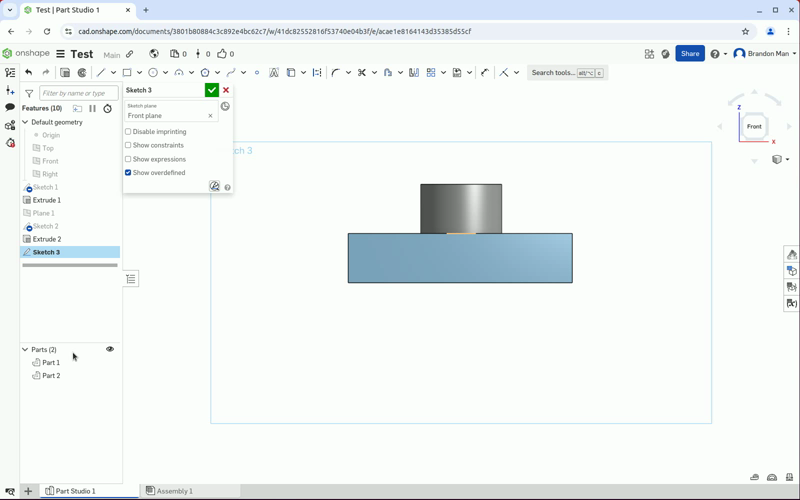
key(y)
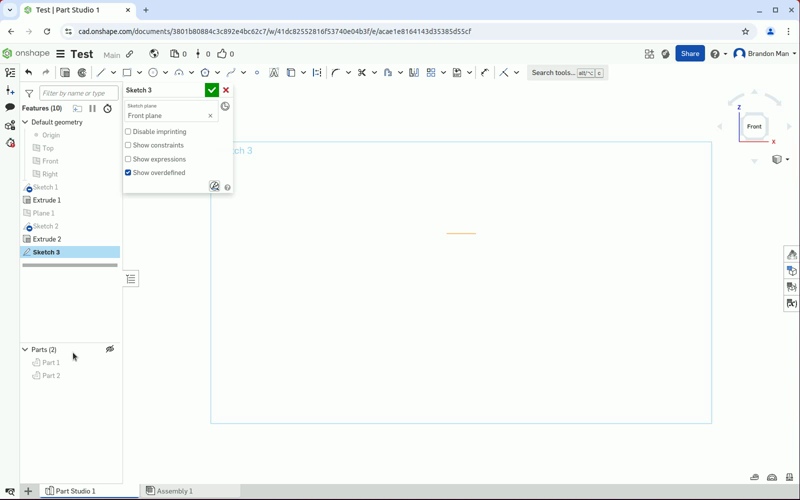
key(l)
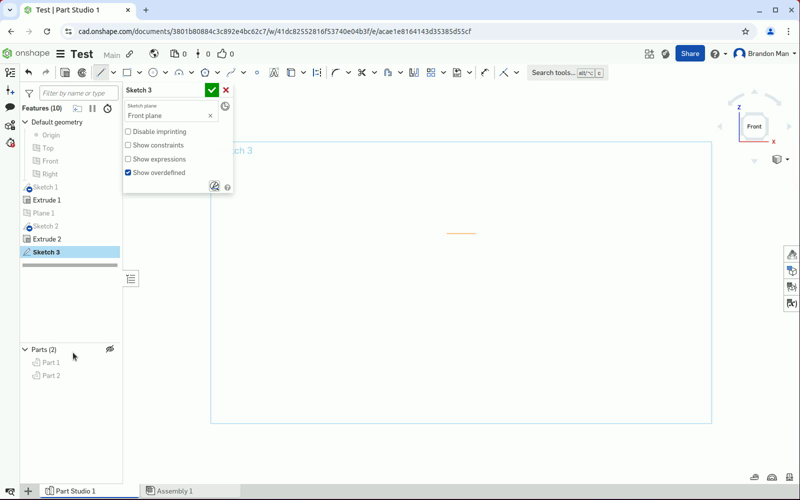
key_down(shift)
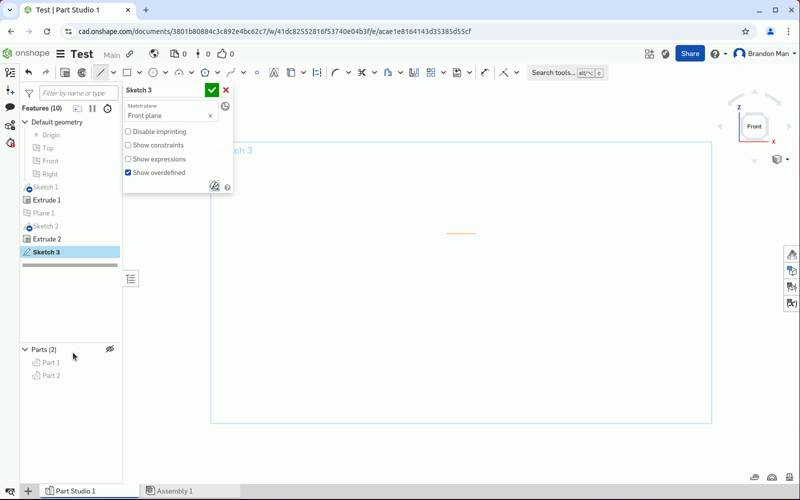
mouse_move(412, 174)
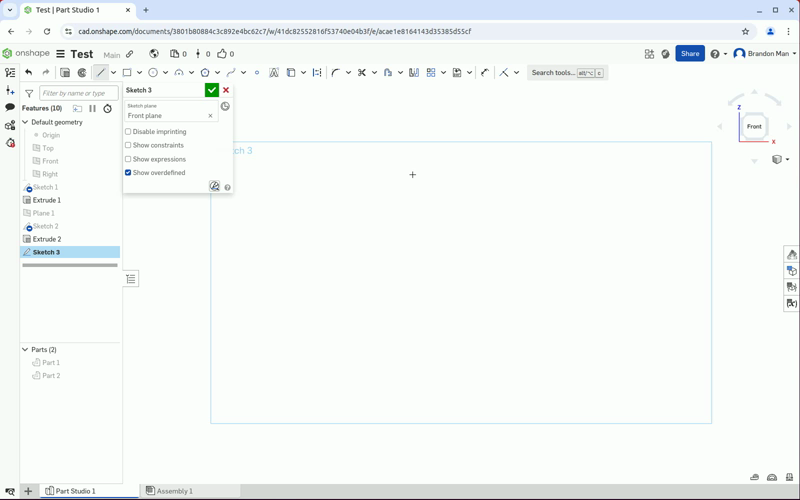
click(412, 174)
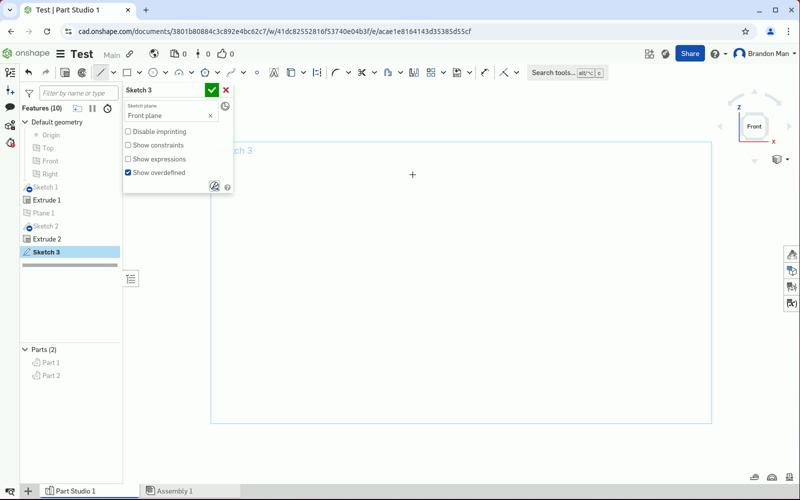
key_up(shift)
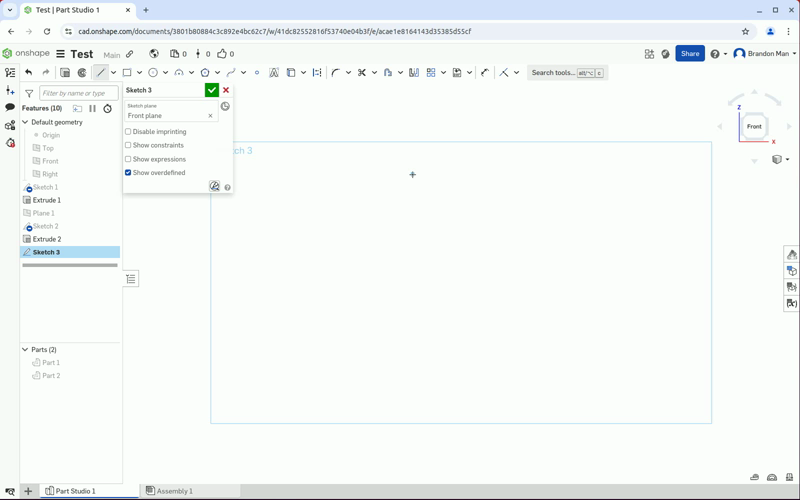
key_down(shift)
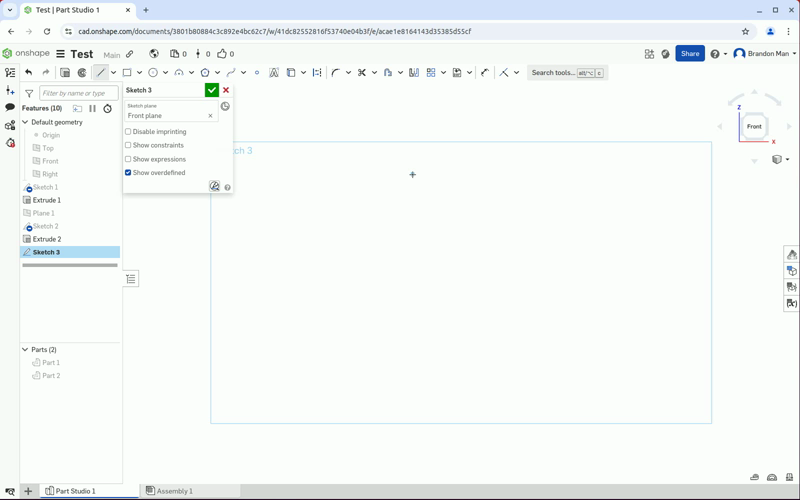
mouse_move(518, 217)
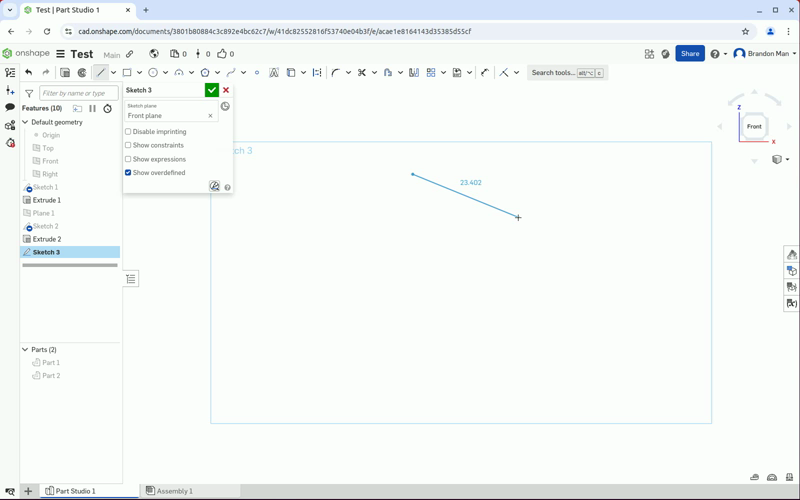
click(518, 217)
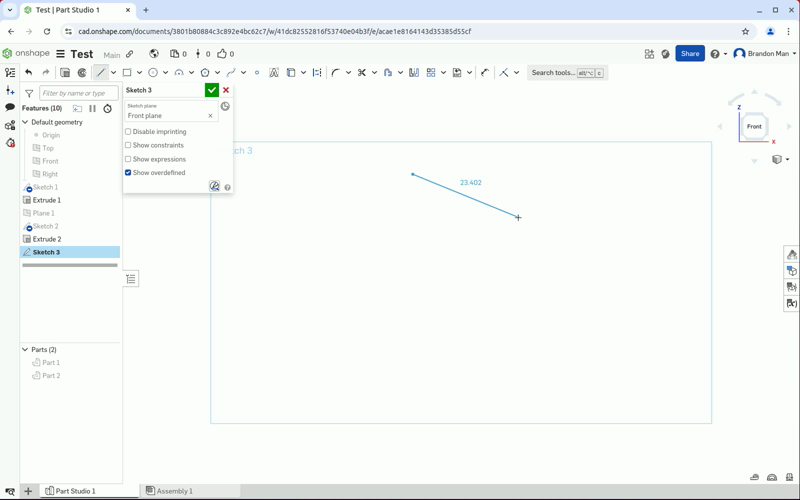
key_up(shift)
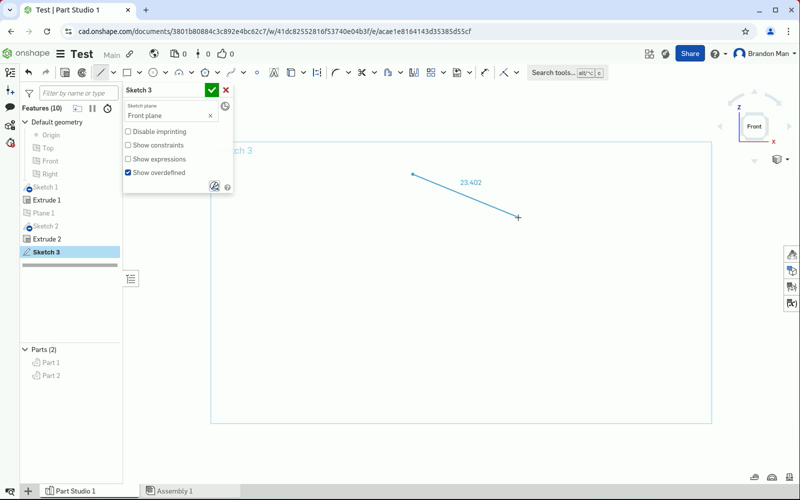
key_down(shift)
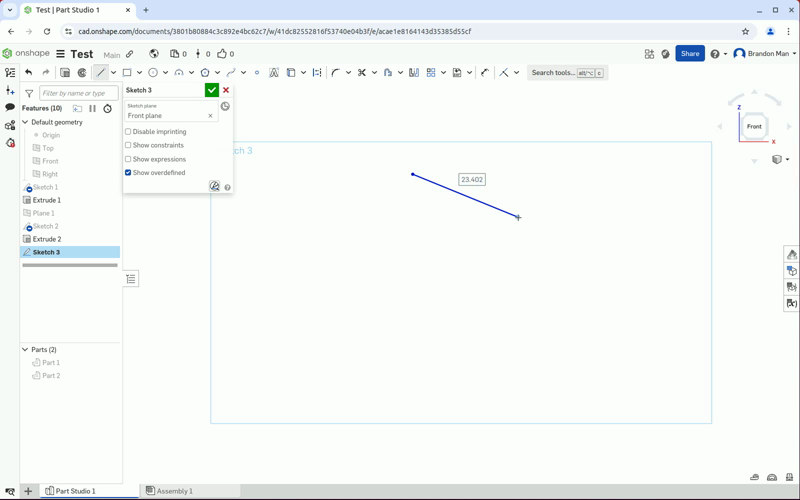
mouse_move(508, 152)
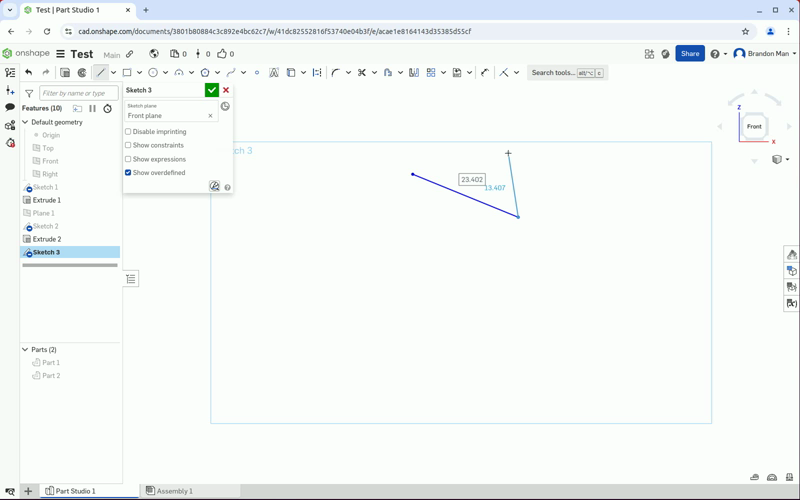
click(508, 152)
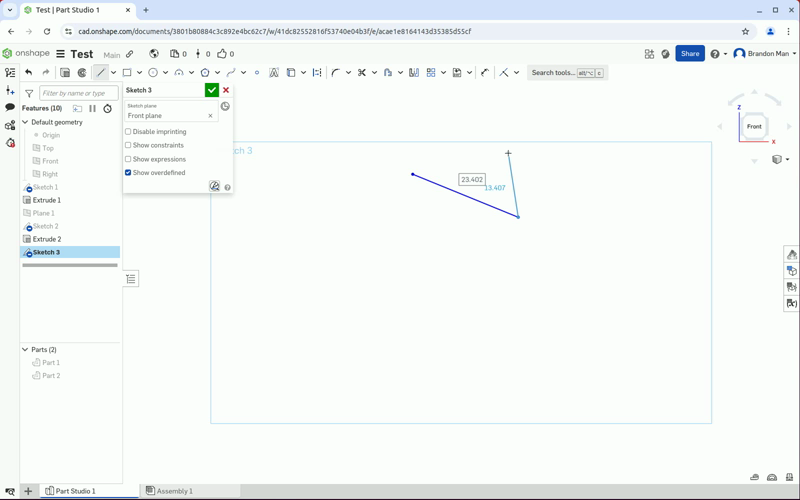
key_up(shift)
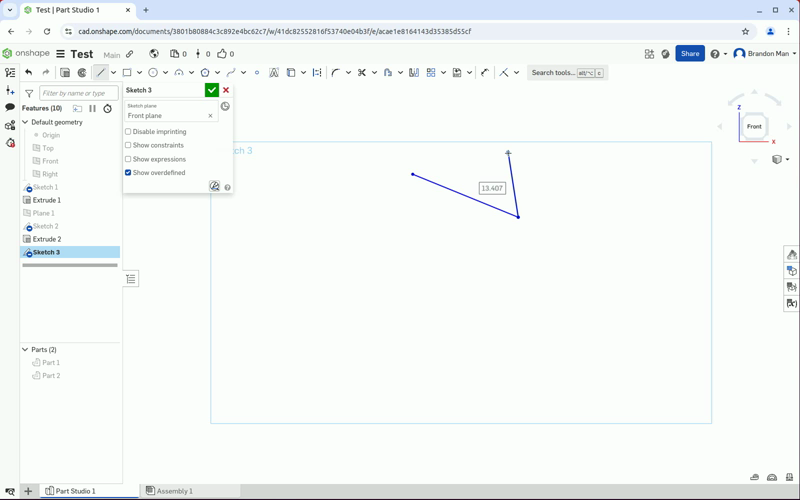
key_down(shift)
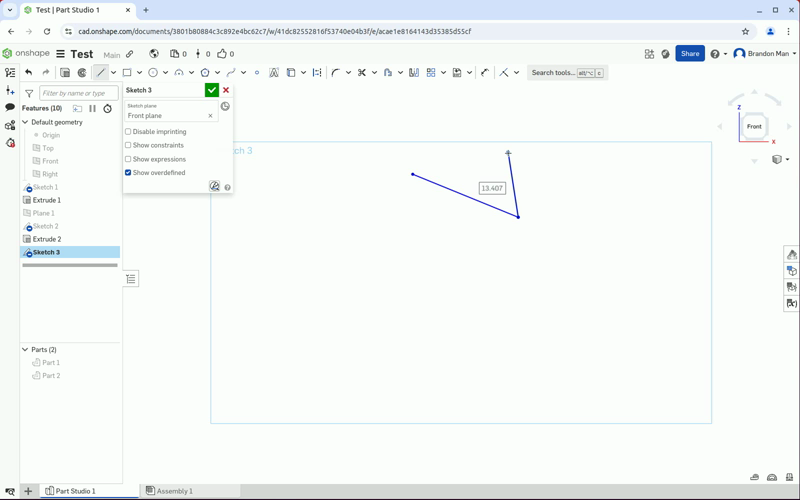
mouse_move(412, 174)
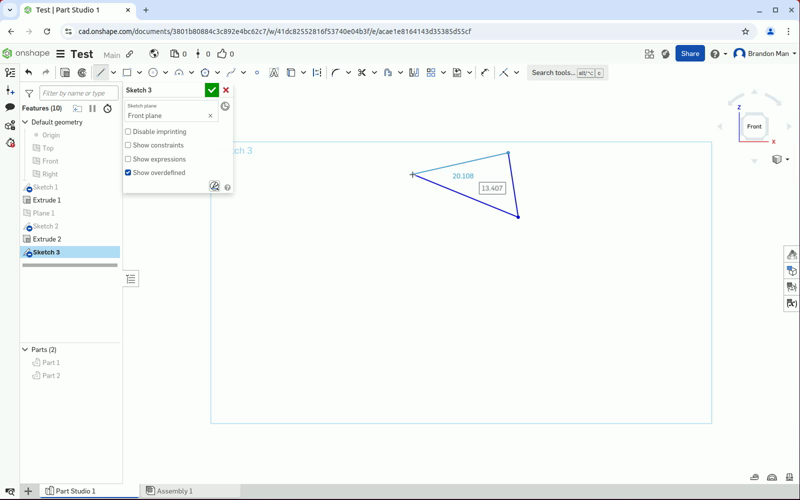
key_up(shift)
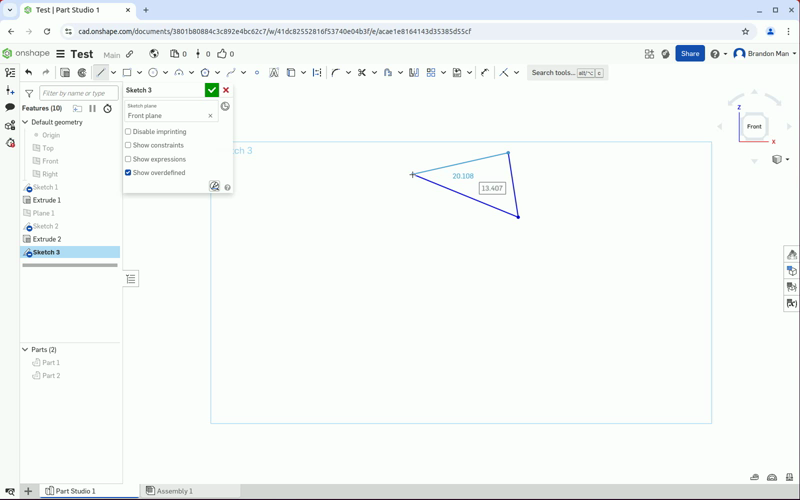
click(412, 174)
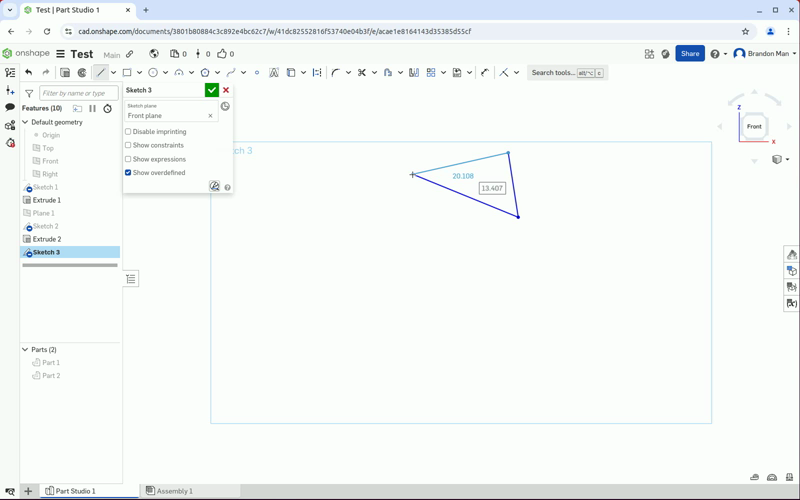
key(esc)
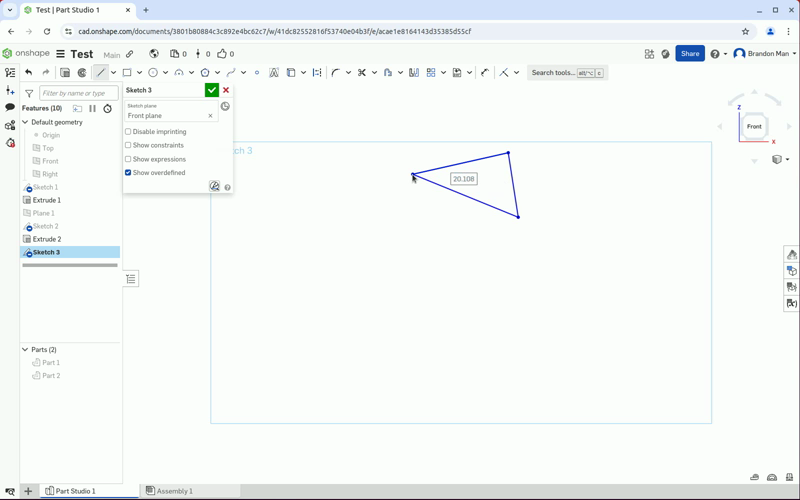
mouse_move(446, 169)
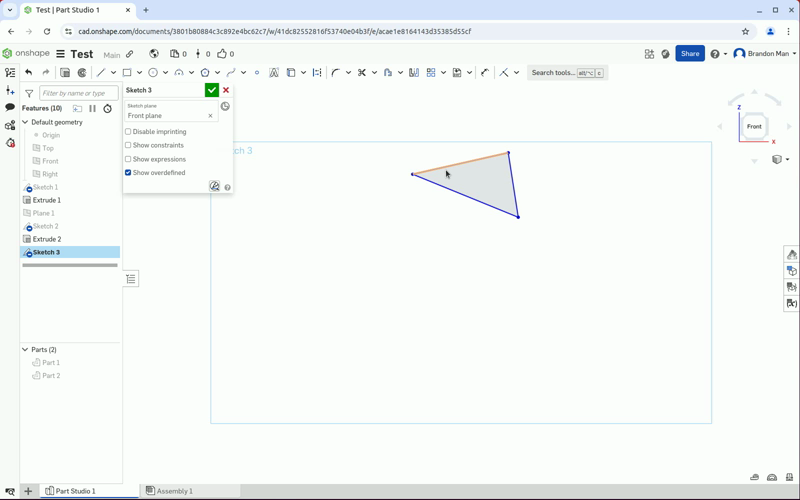
click(446, 169)
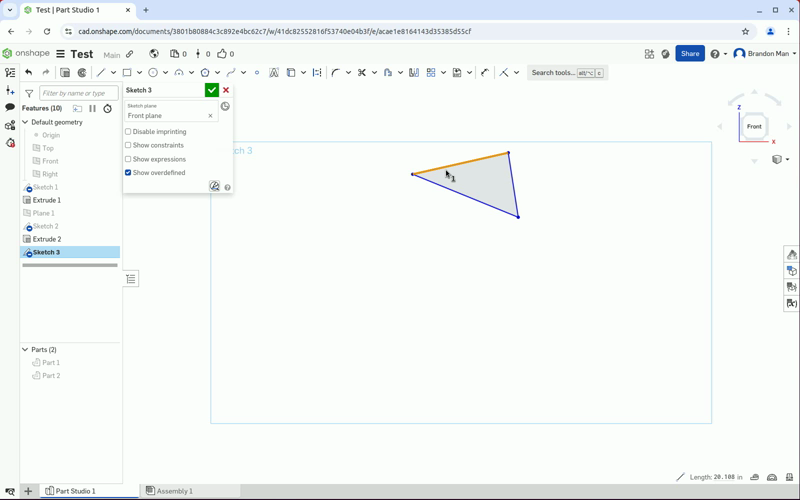
mouse_move(73, 352)
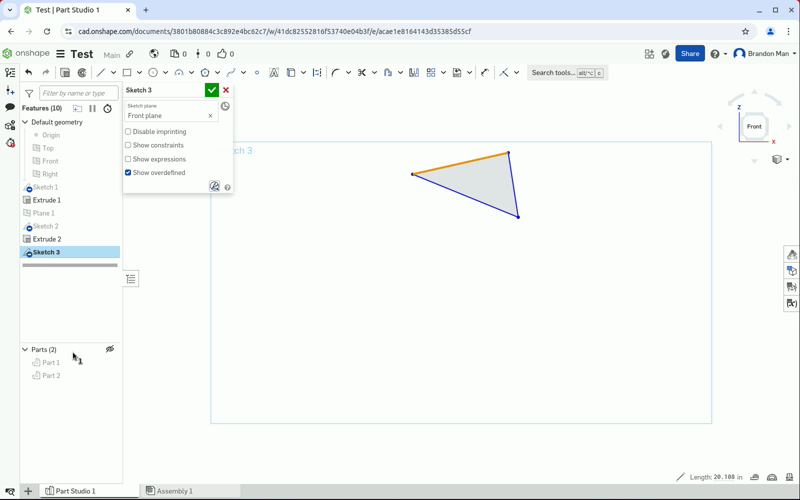
key(shift+y)
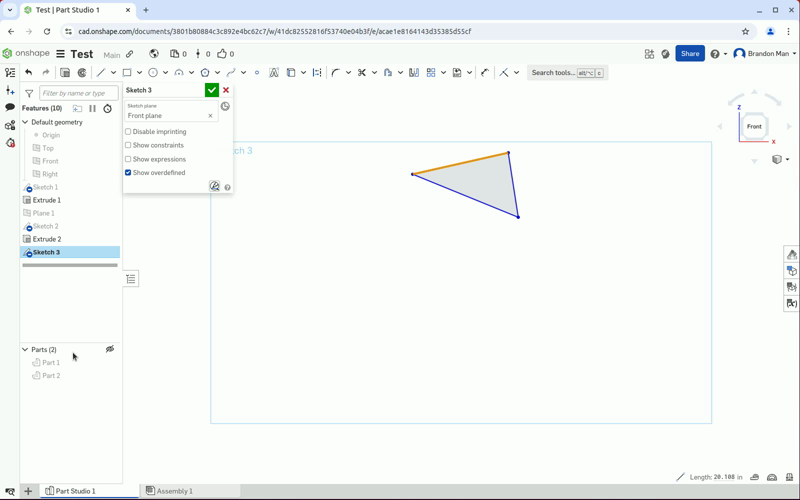
key(shift+e)
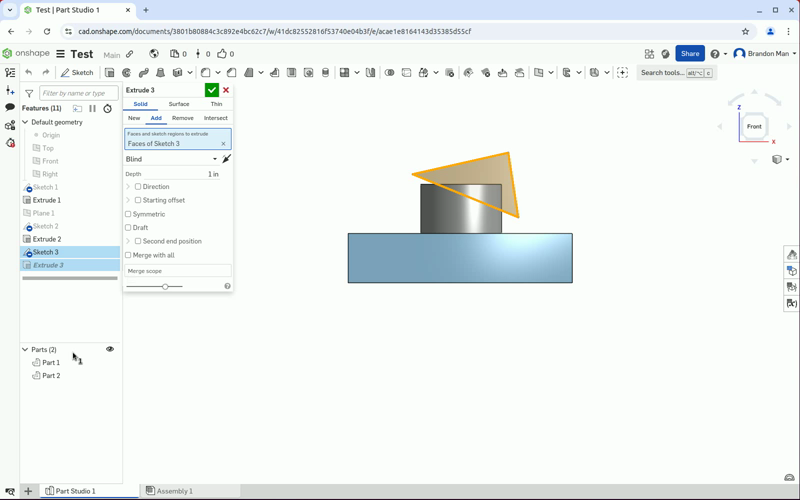
mouse_move(143, 106)
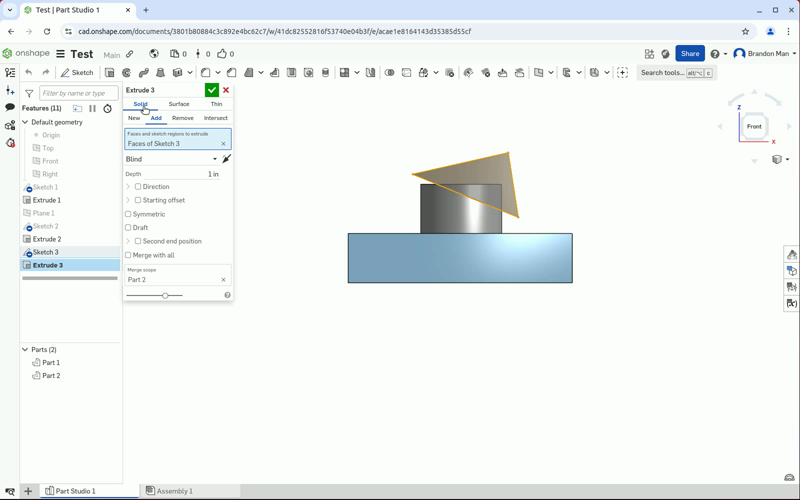
click(143, 106)
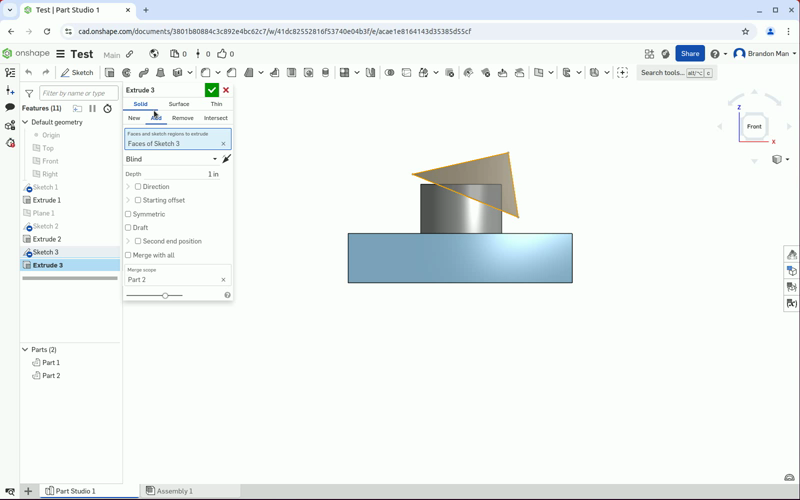
mouse_move(186, 120)
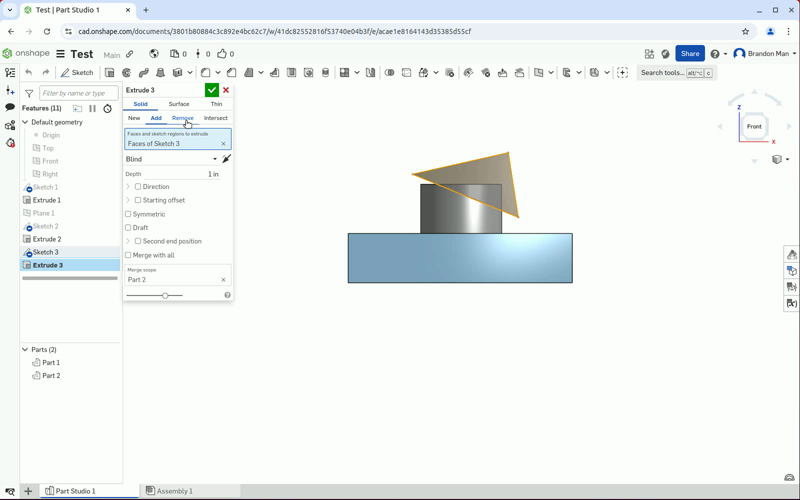
click(186, 120)
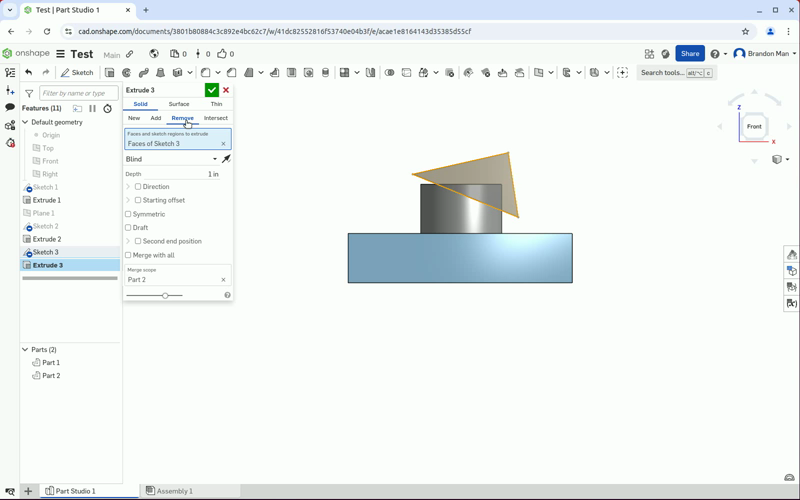
key(tab, 4)
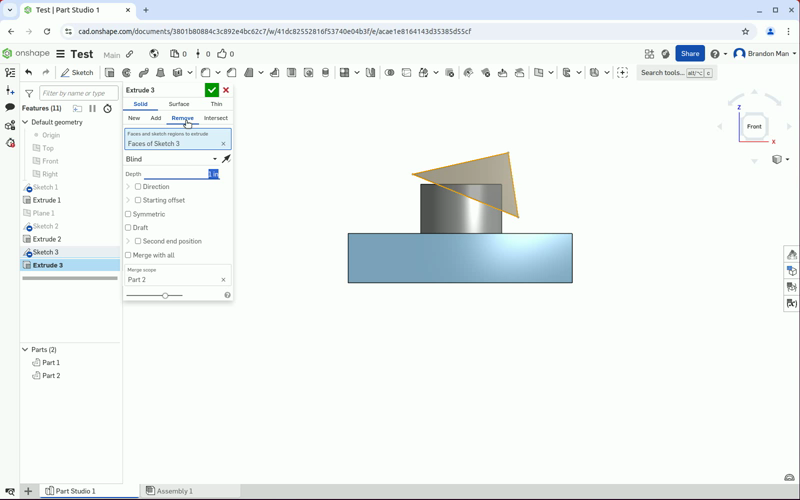
text(22.146)
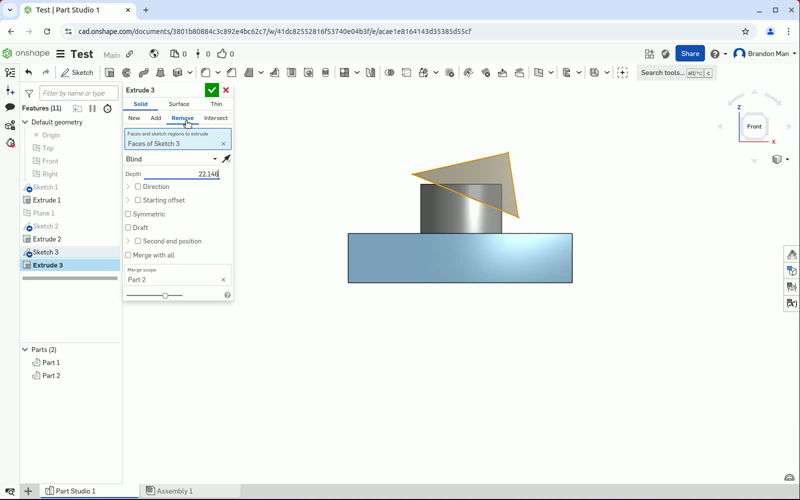
key(tab, 3)
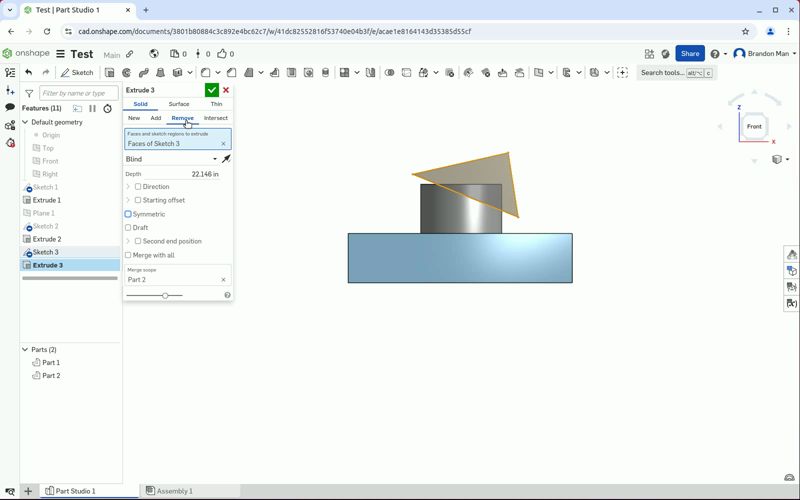
key(space)
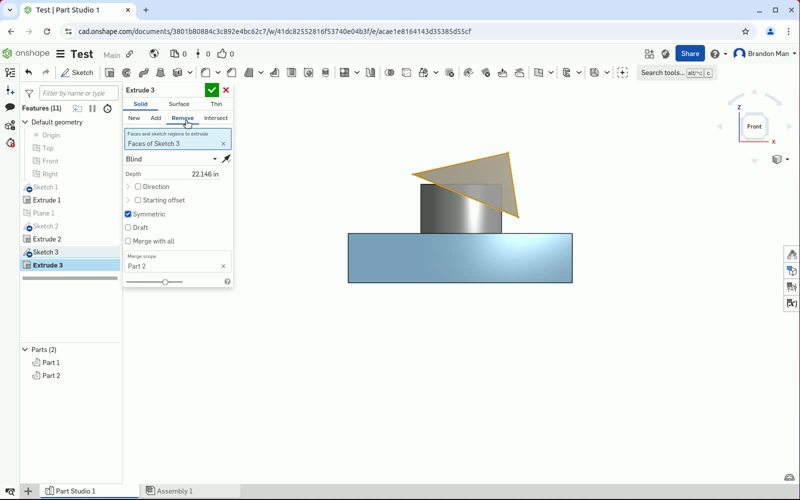
key(tab, 2)
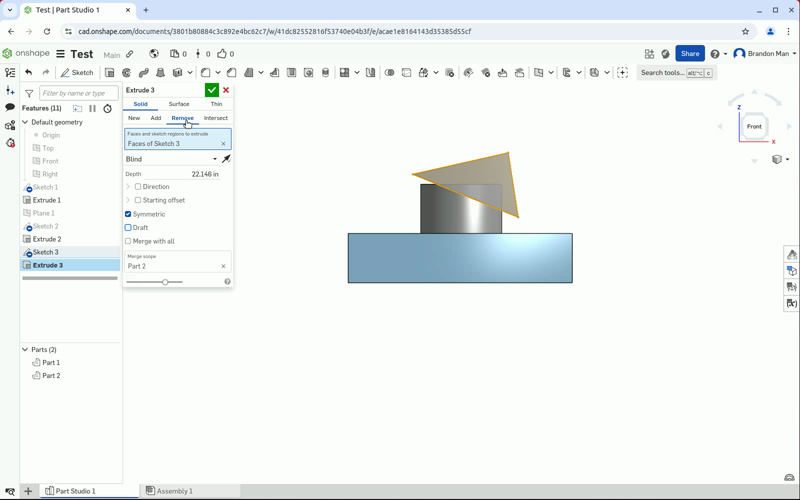
key(space)
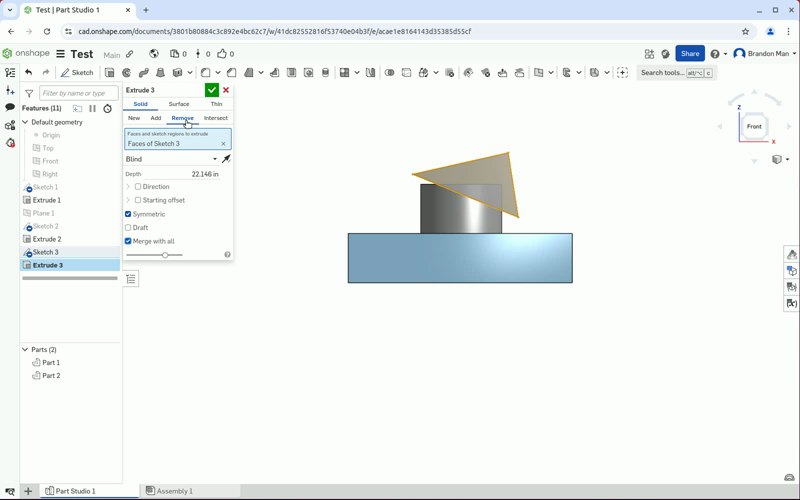
key(enter)
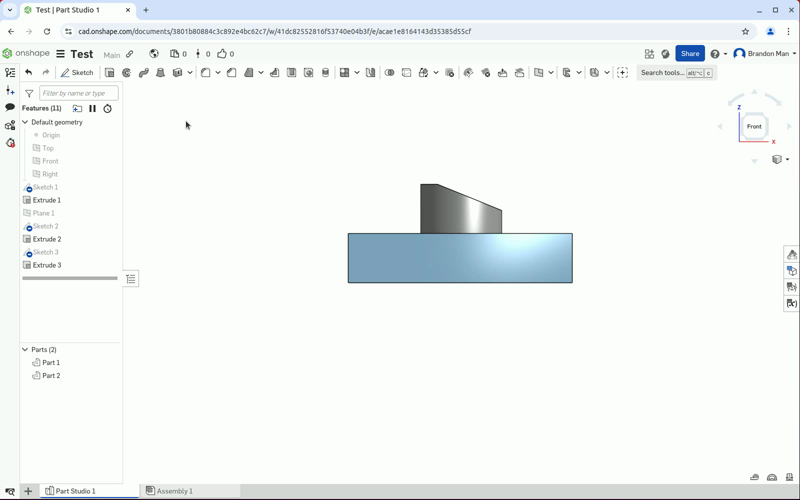
key(shift+h)
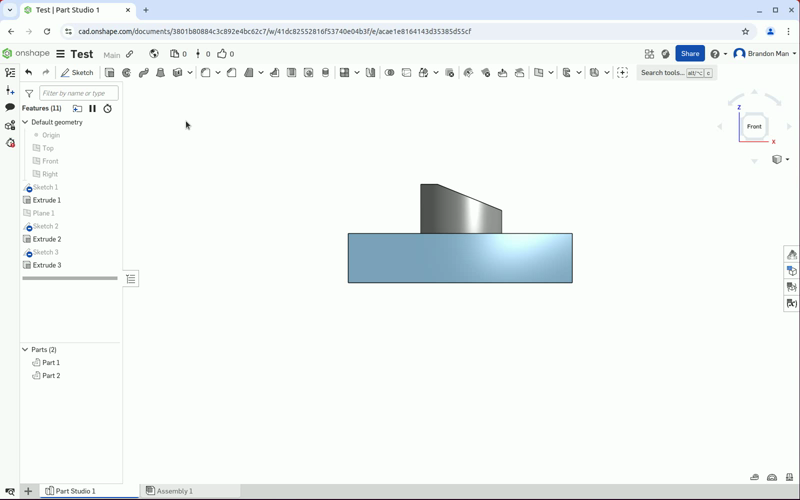
key(shift+h)
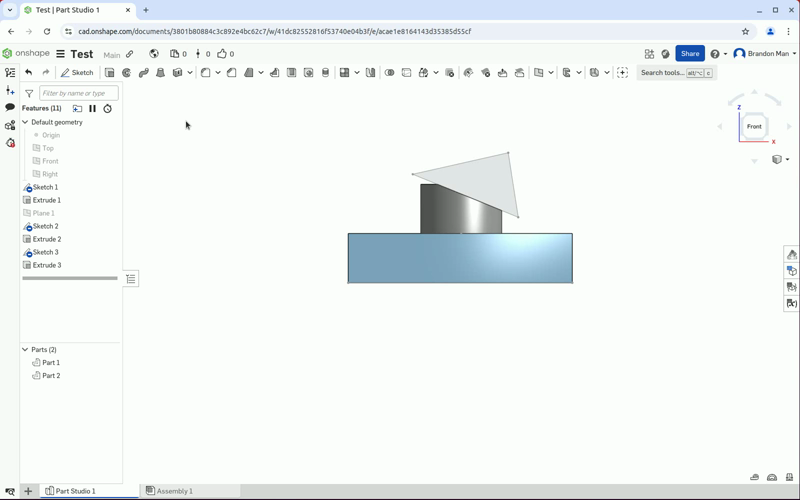
key(shift+7)
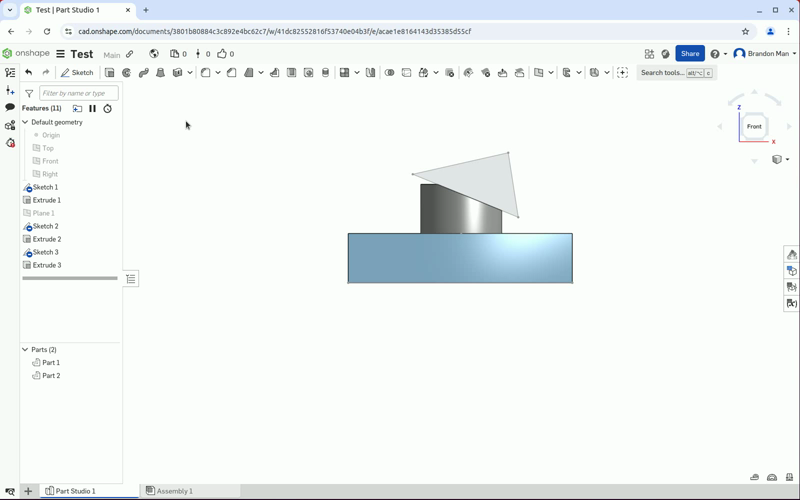
key(left, 2)
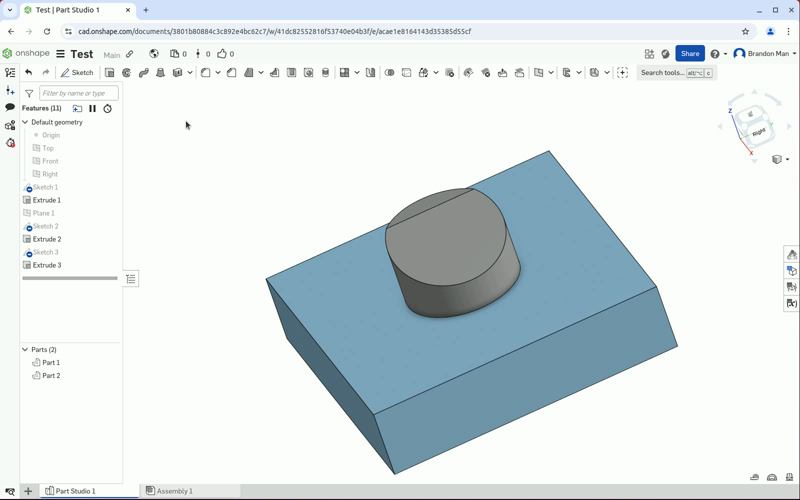
key(down, 2)
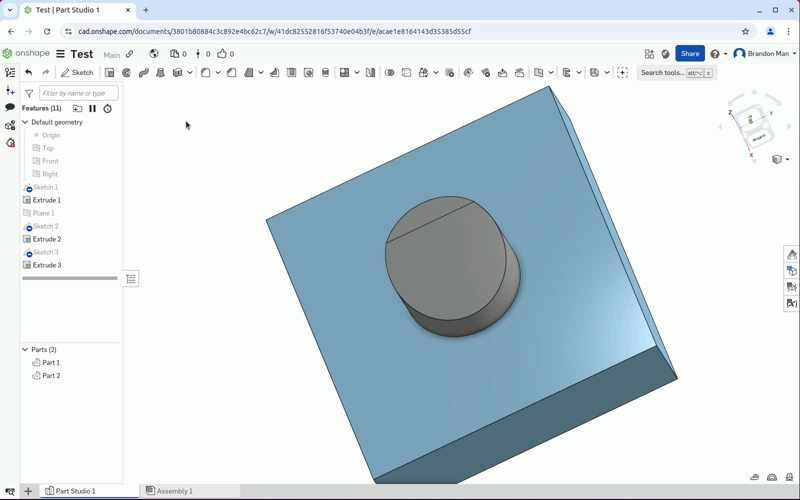
key(up, 2)
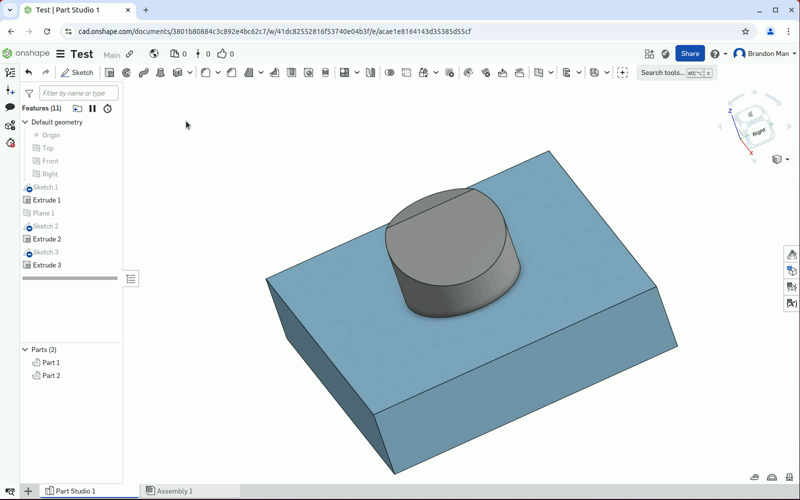
key(right, 2)
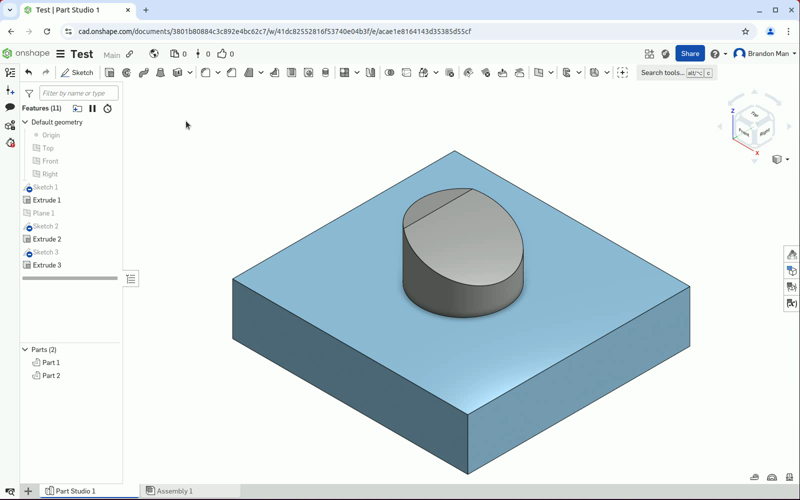
mouse_move(73, 189)
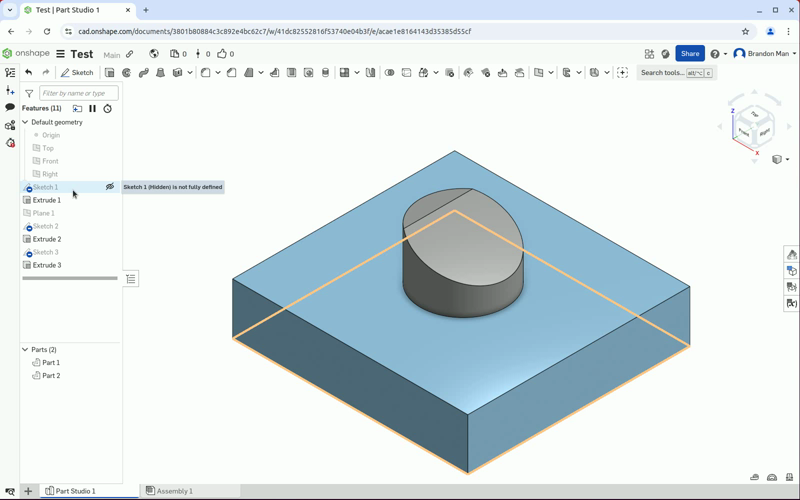
click(73, 189)